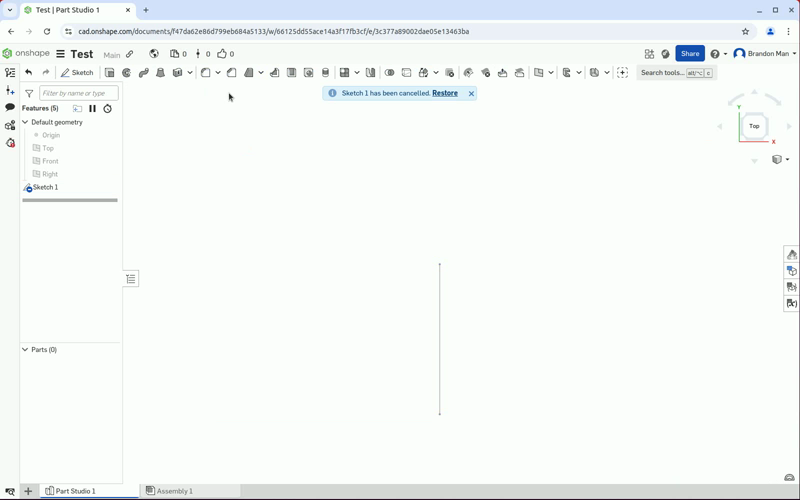
key(shift+h)
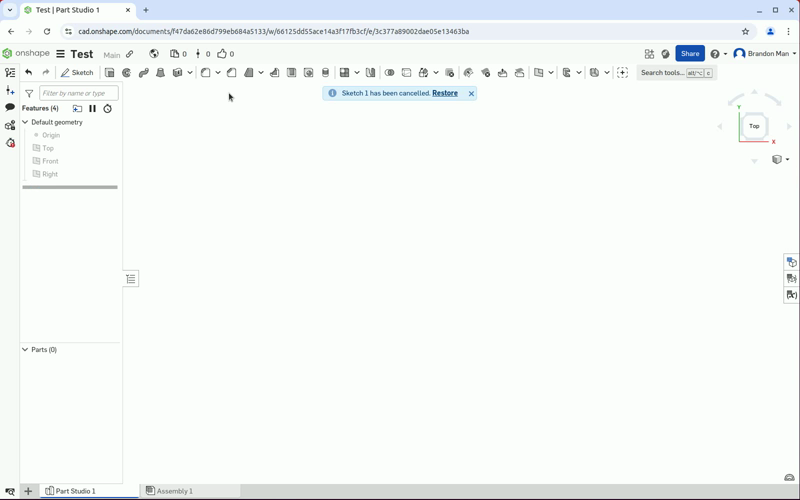
mouse_move(73, 352)
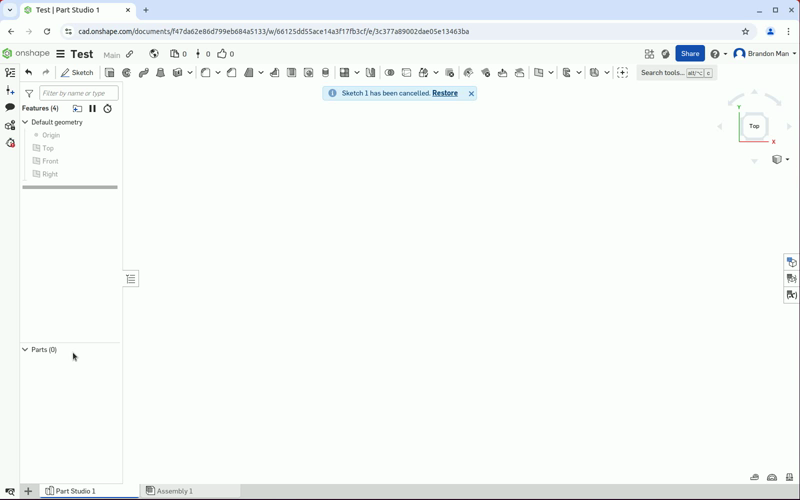
key(y)
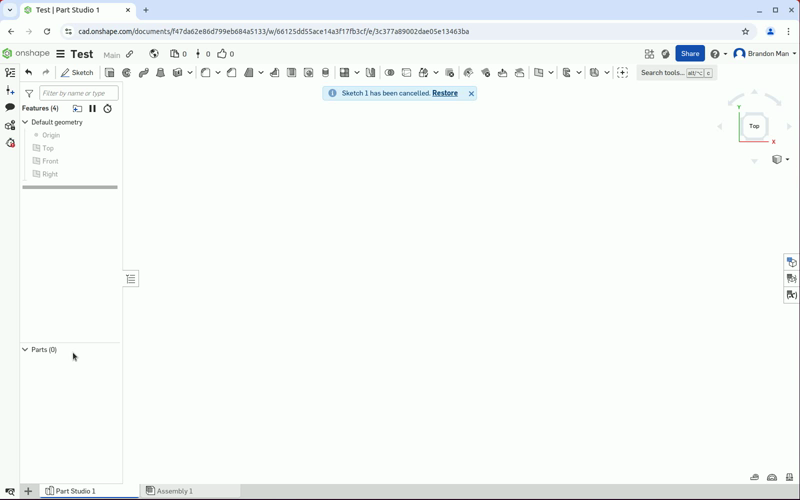
key(shift+p)
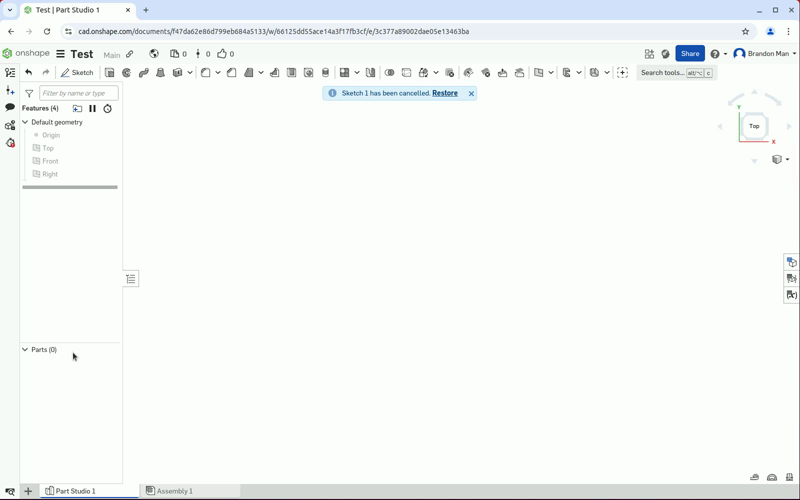
key(space)
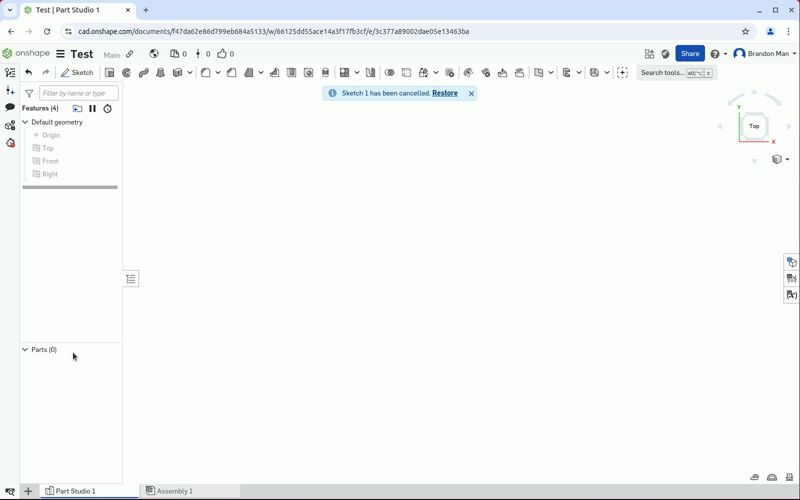
key_down(shift)
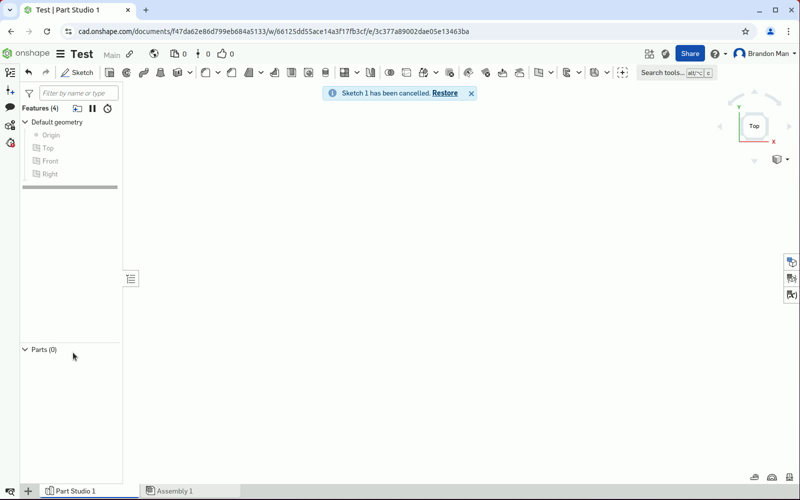
key(up)
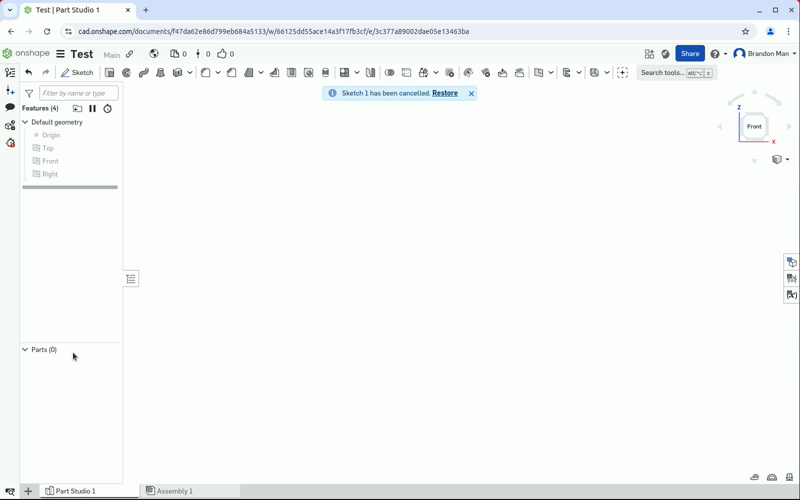
key_up(shift)
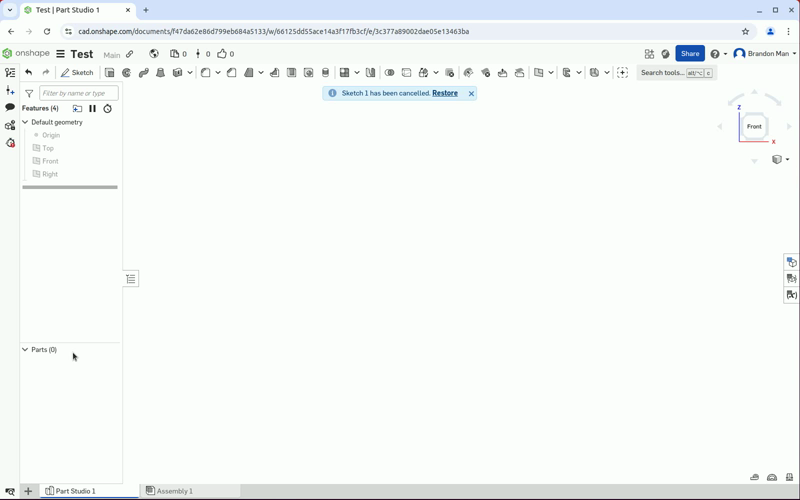
mouse_move(73, 352)
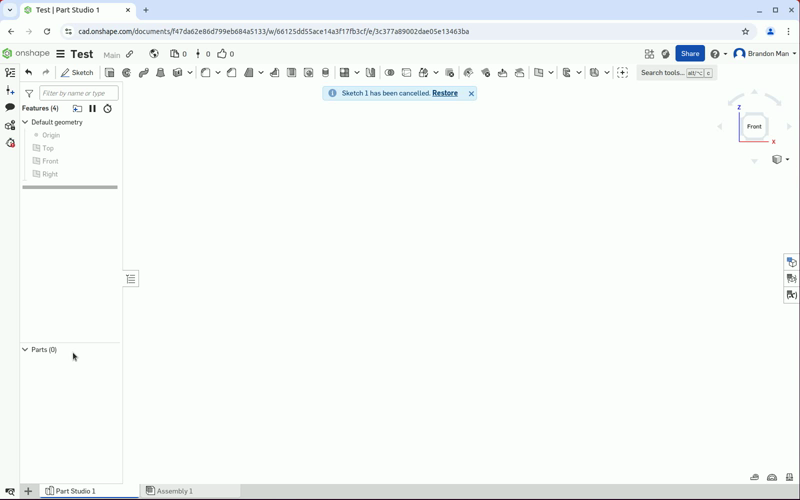
key(shift+y)
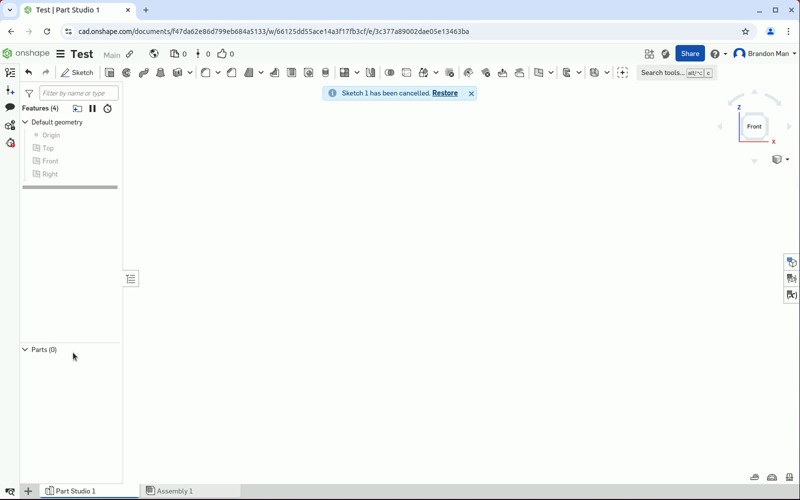
key(shift+s)
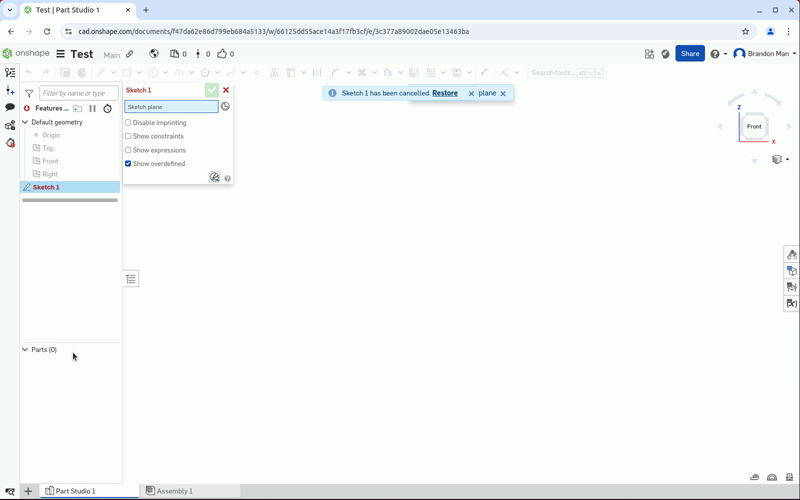
mouse_move(73, 163)
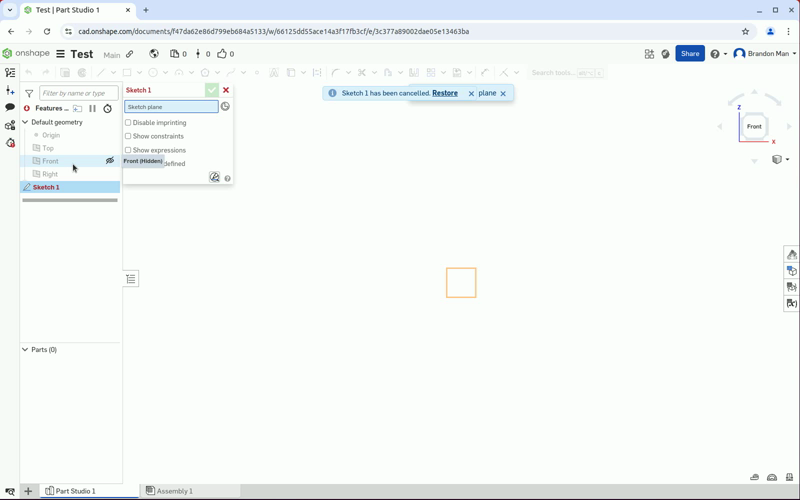
click(73, 163)
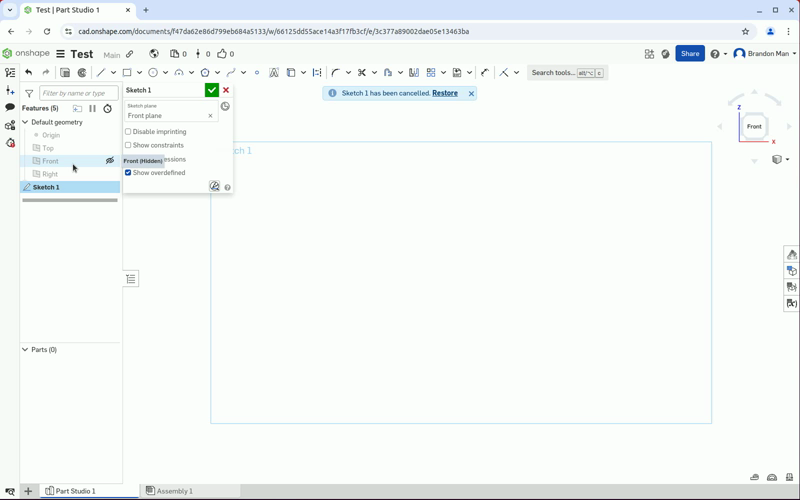
mouse_move(73, 352)
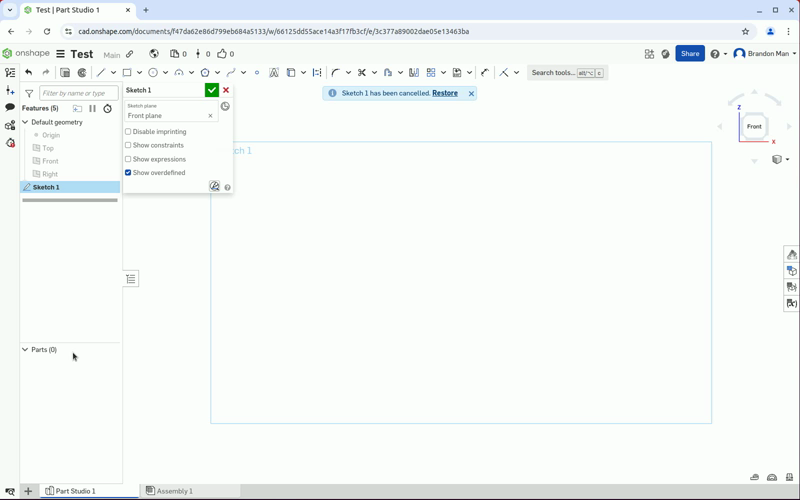
key(y)
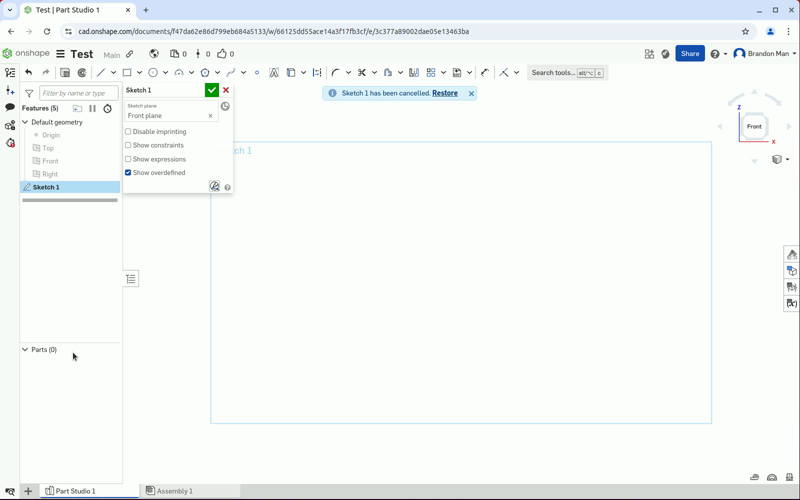
key(c)
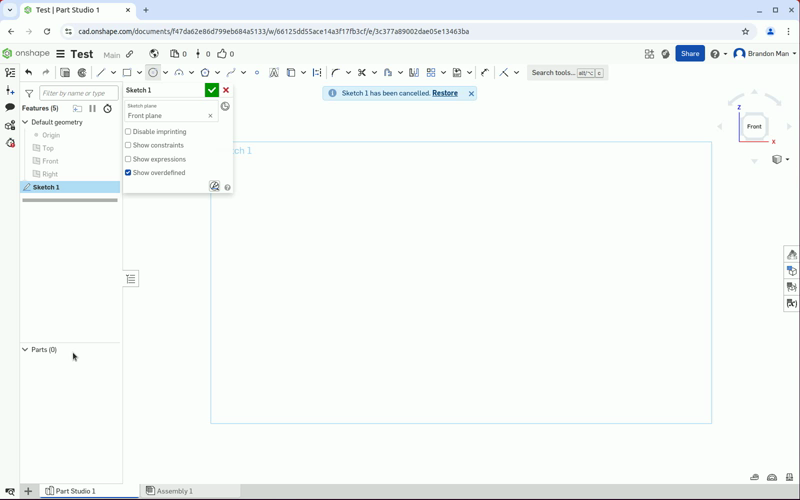
key_down(shift)
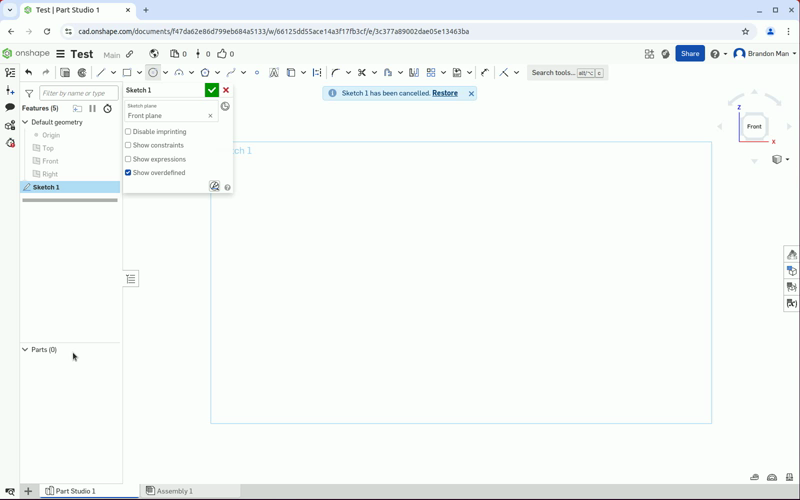
mouse_move(461, 282)
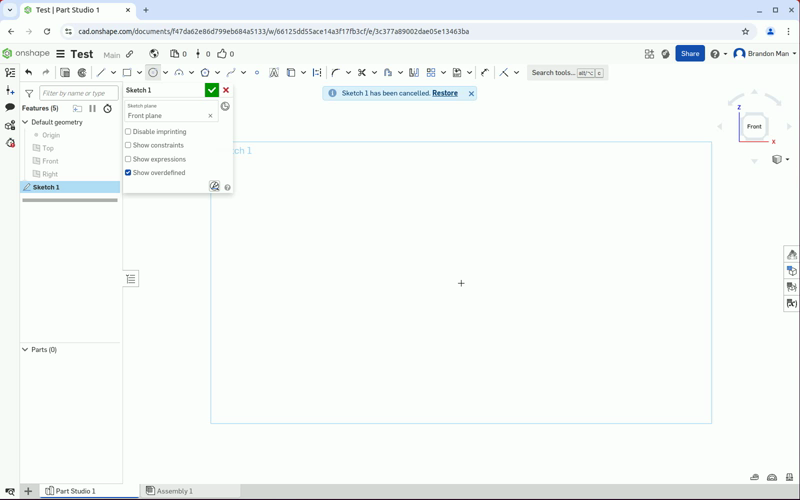
click(461, 282)
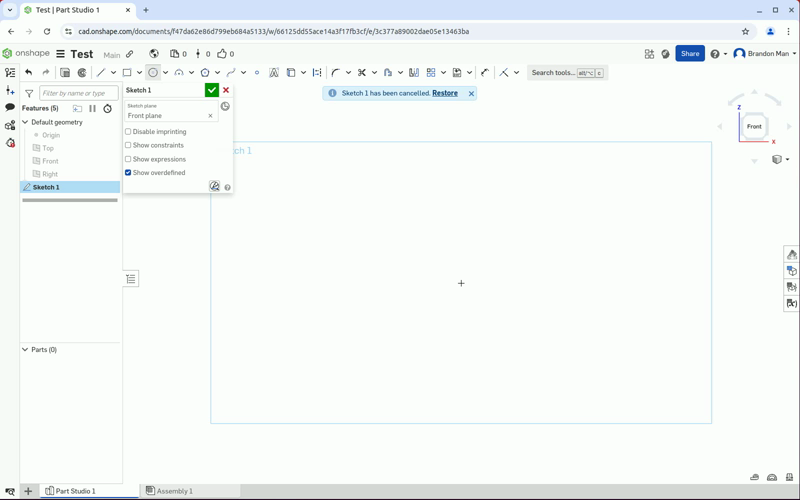
key_up(shift)
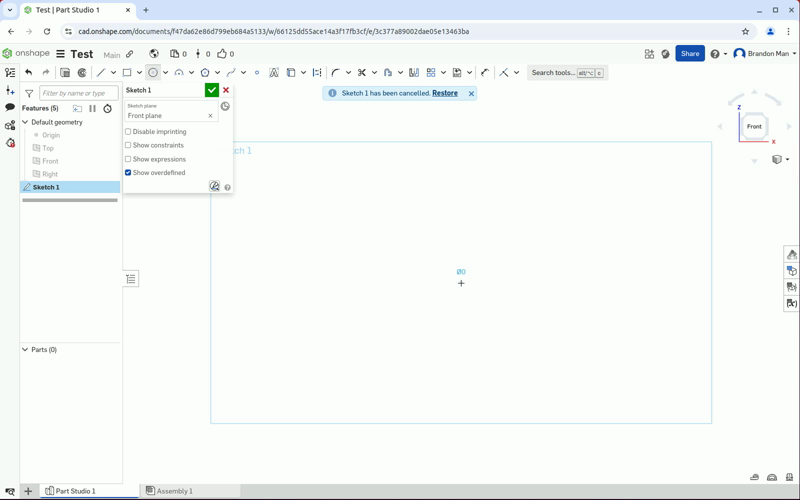
mouse_move(474, 282)
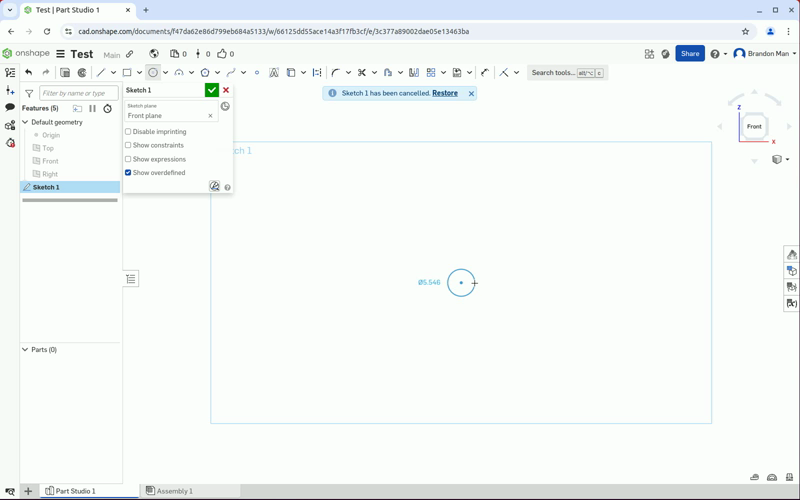
click(474, 282)
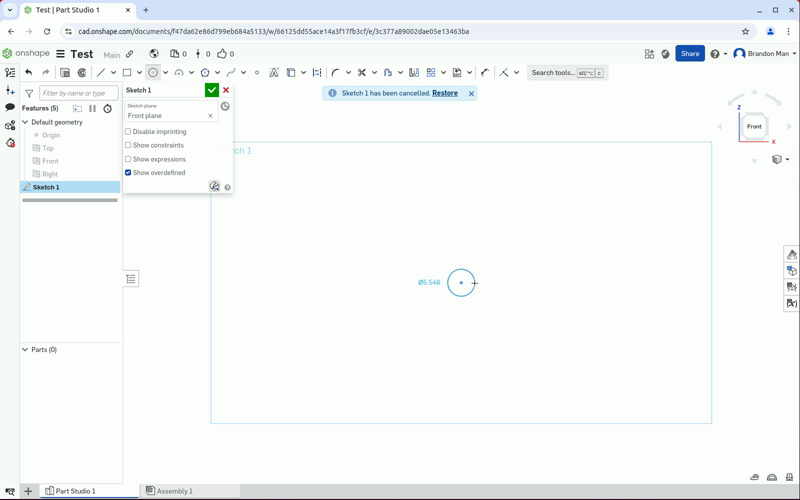
key(esc)
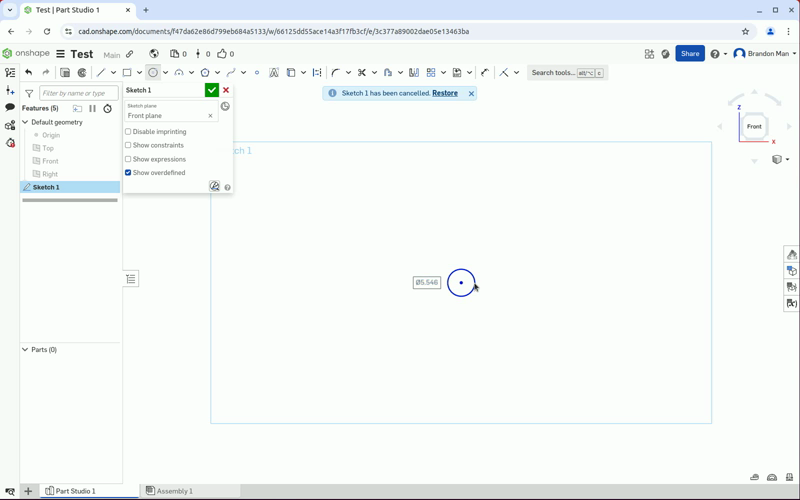
mouse_move(469, 283)
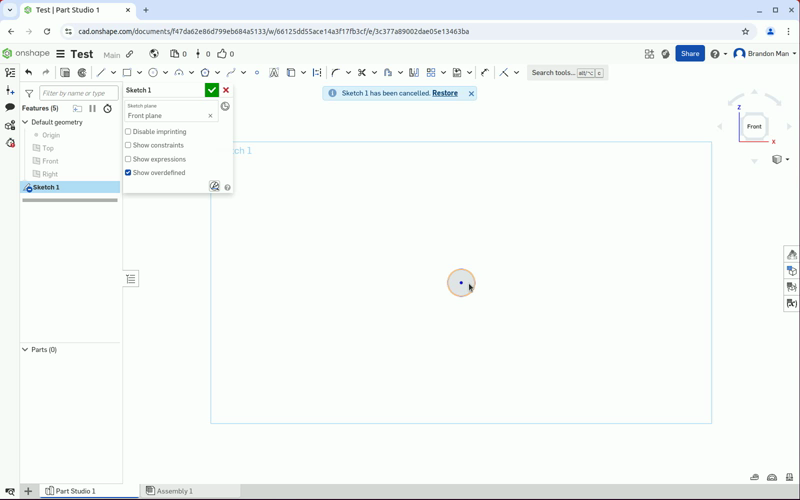
scroll(6)
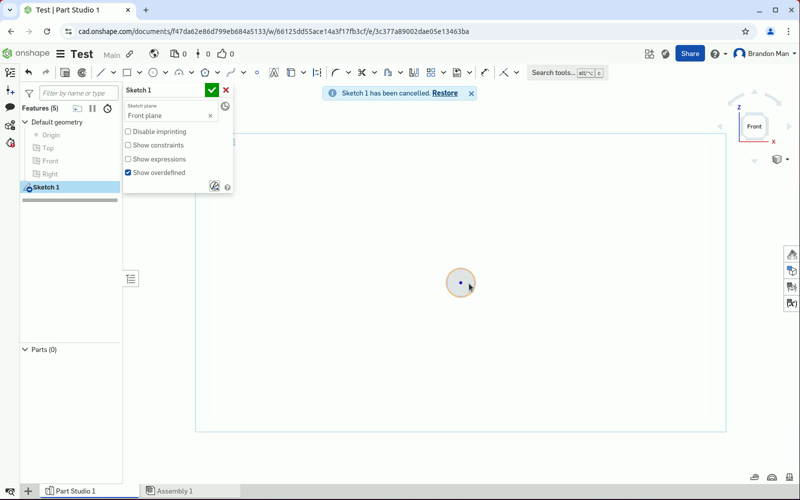
scroll(6)
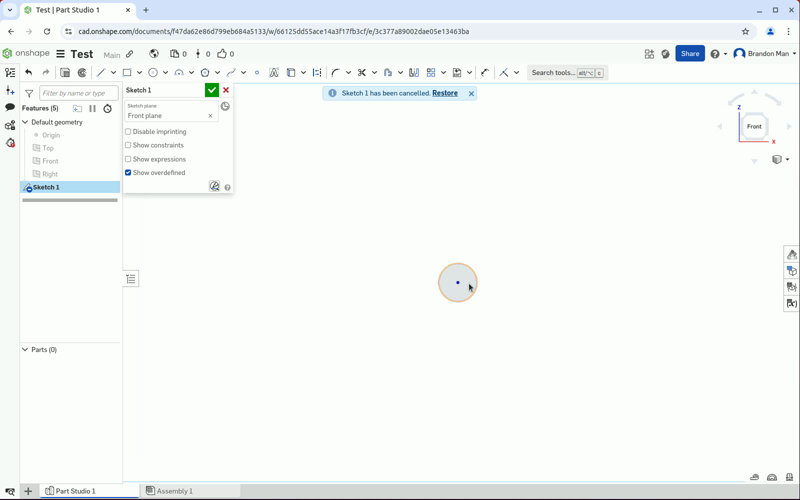
scroll(6)
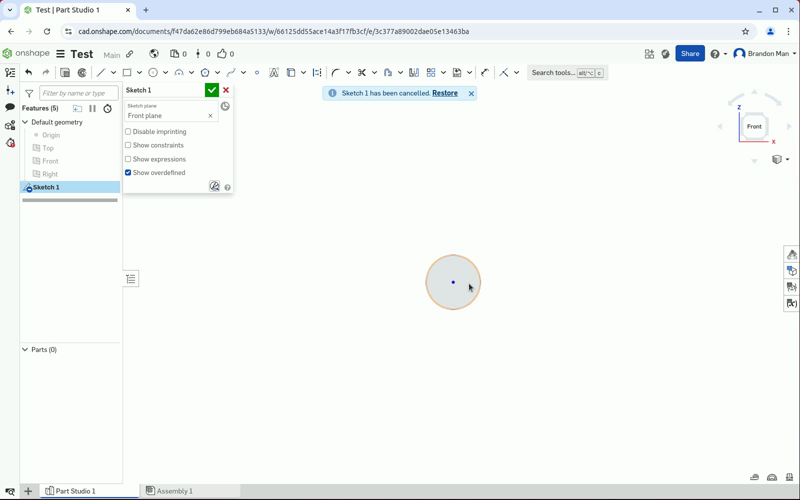
scroll(6)
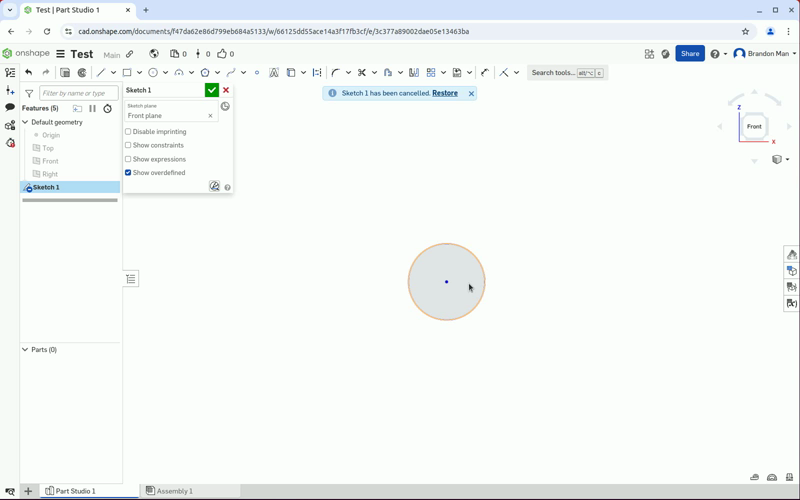
scroll(6)
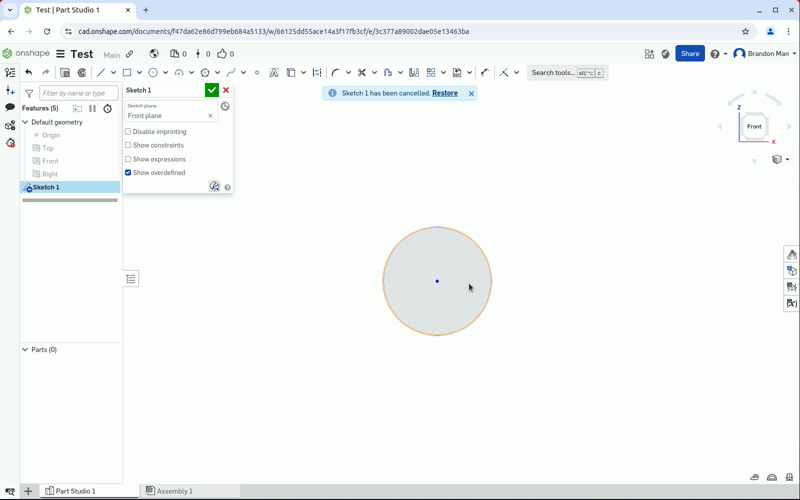
scroll(6)
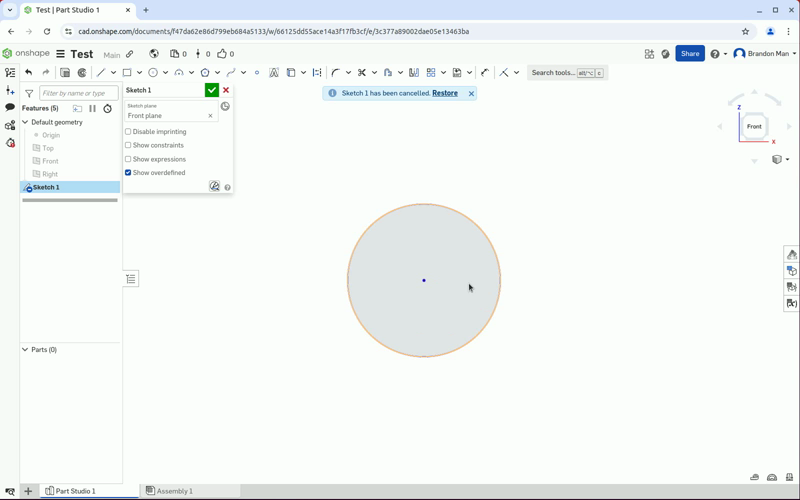
scroll(6)
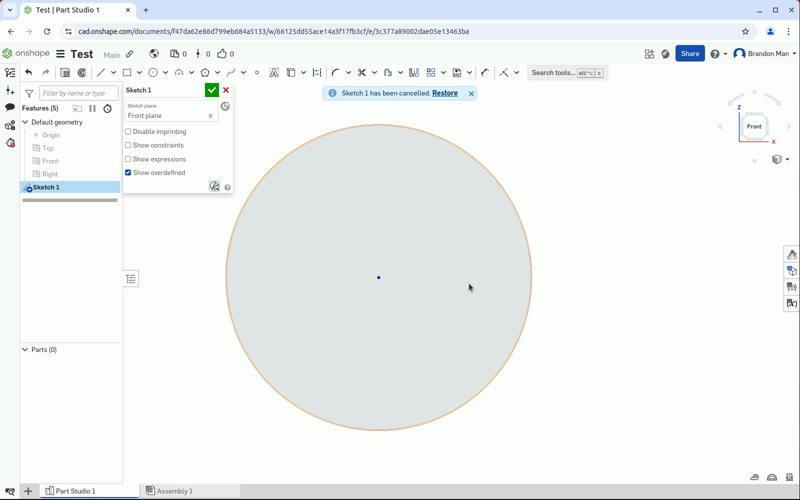
click(469, 283)
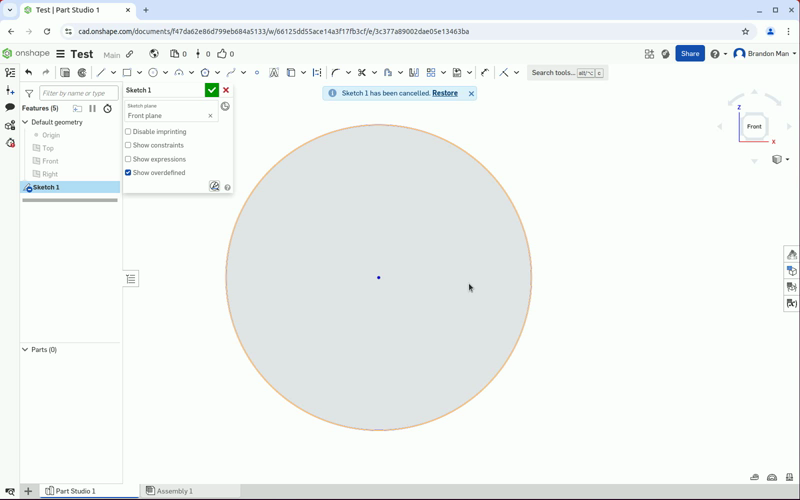
scroll(-6)
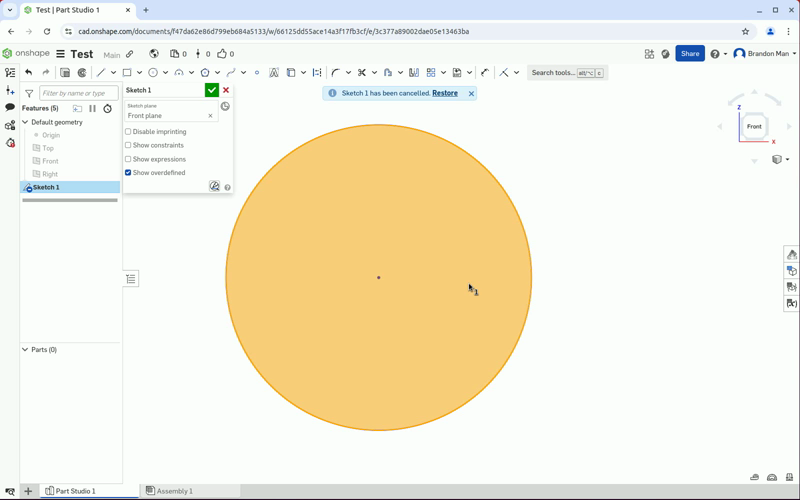
scroll(-6)
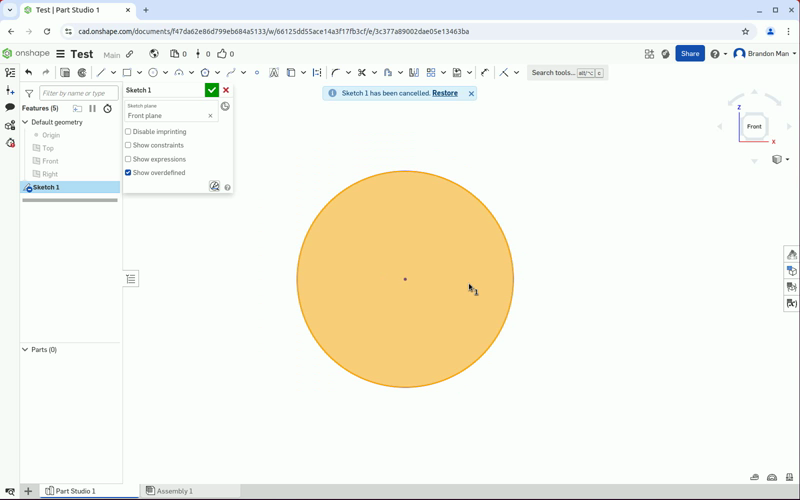
scroll(-6)
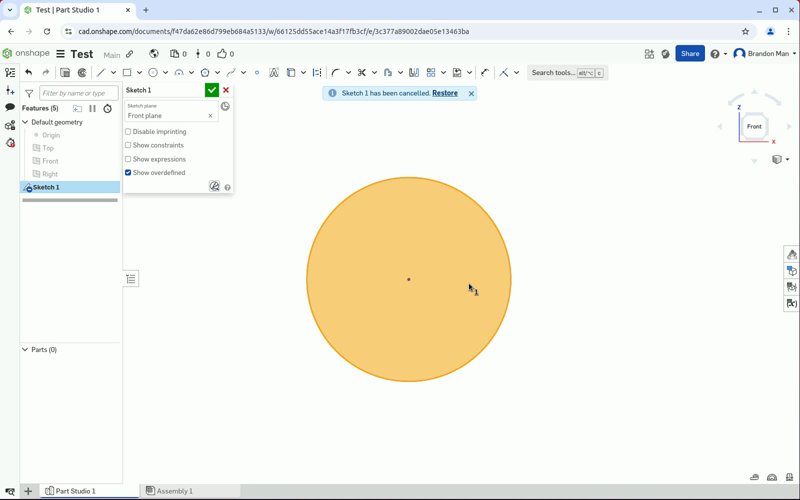
scroll(-6)
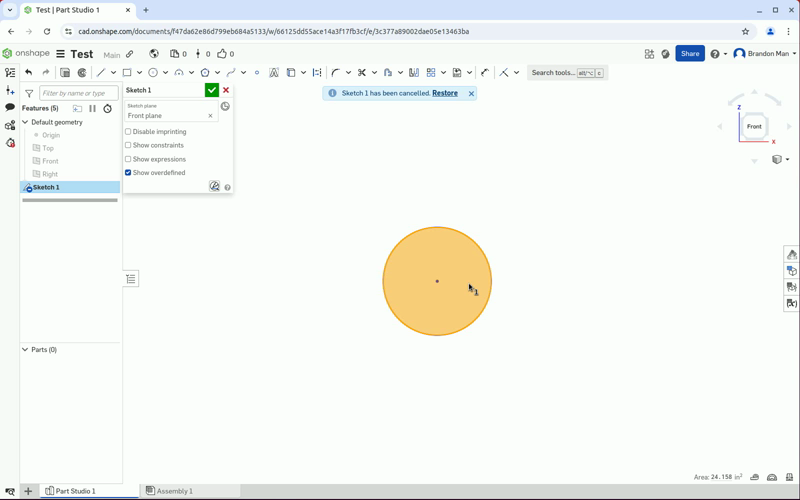
scroll(-6)
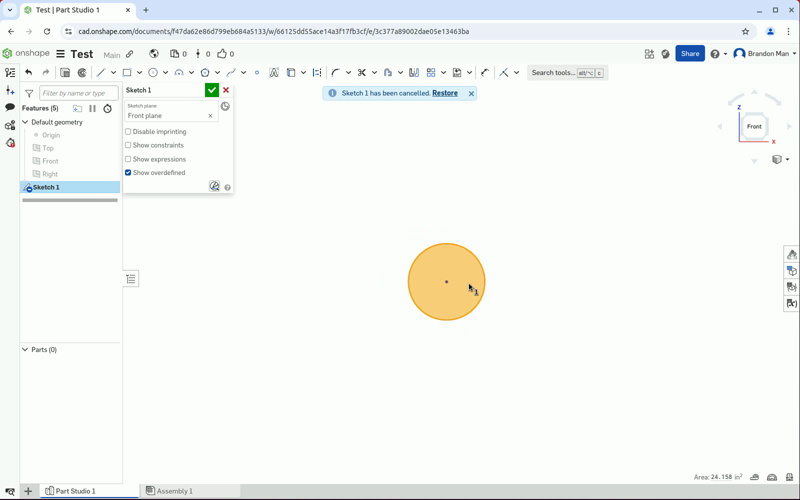
scroll(-6)
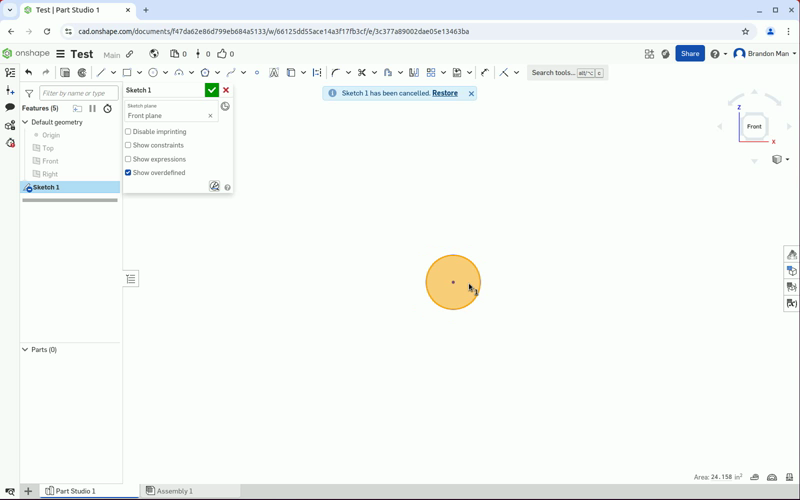
scroll(-6)
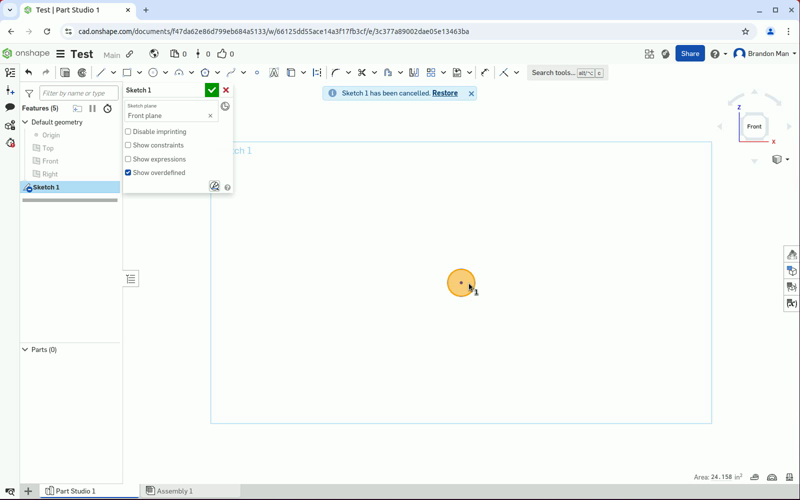
mouse_move(73, 352)
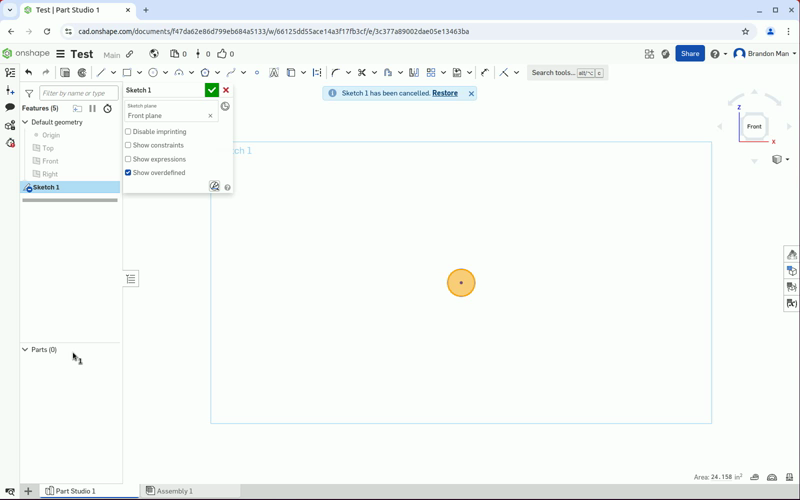
key(shift+y)
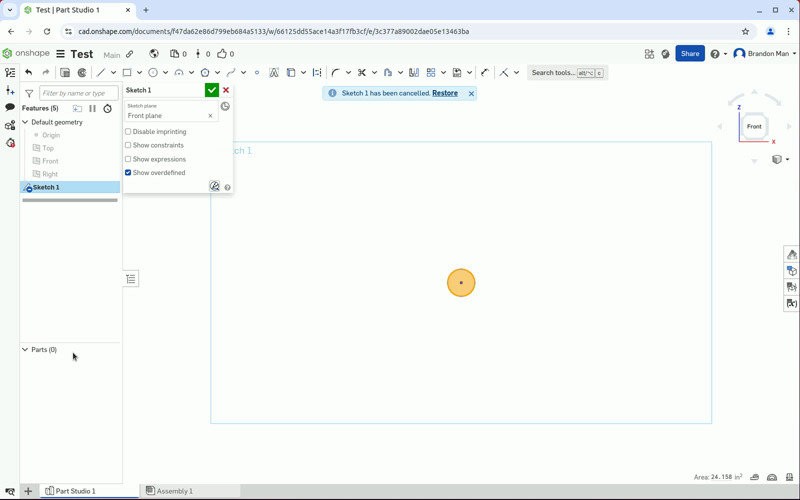
key(shift+e)
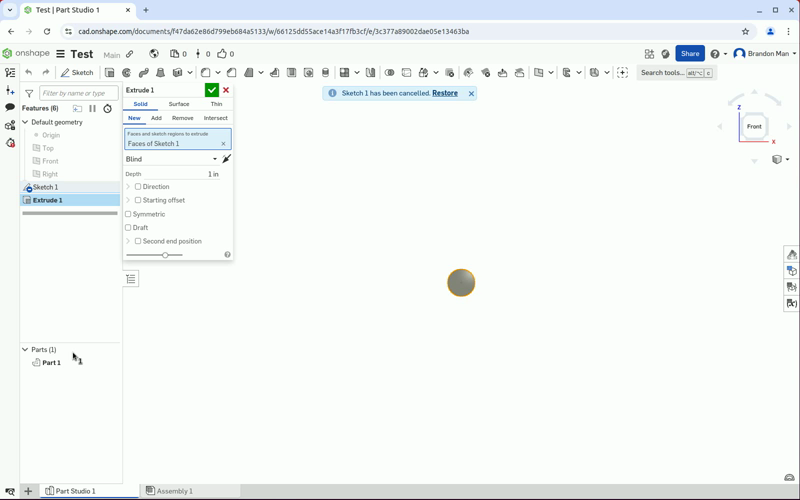
mouse_move(143, 106)
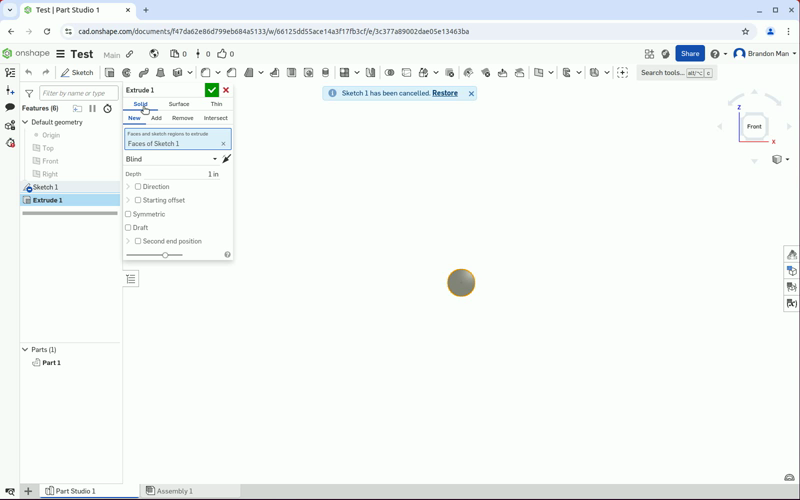
click(143, 106)
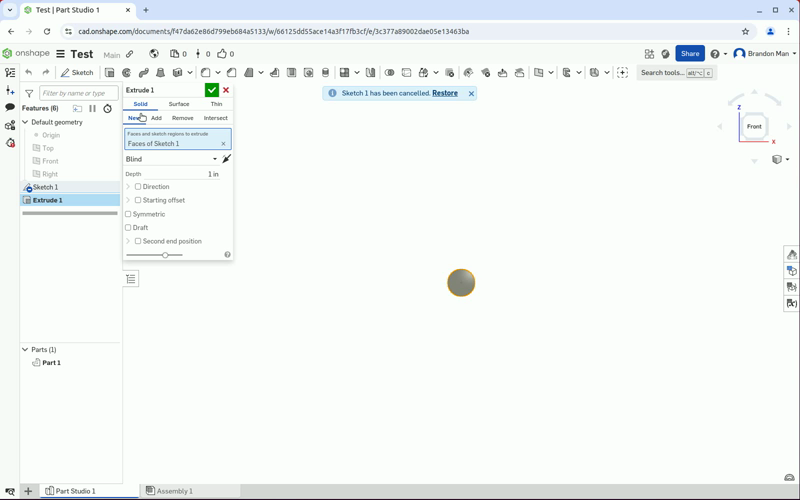
mouse_move(137, 120)
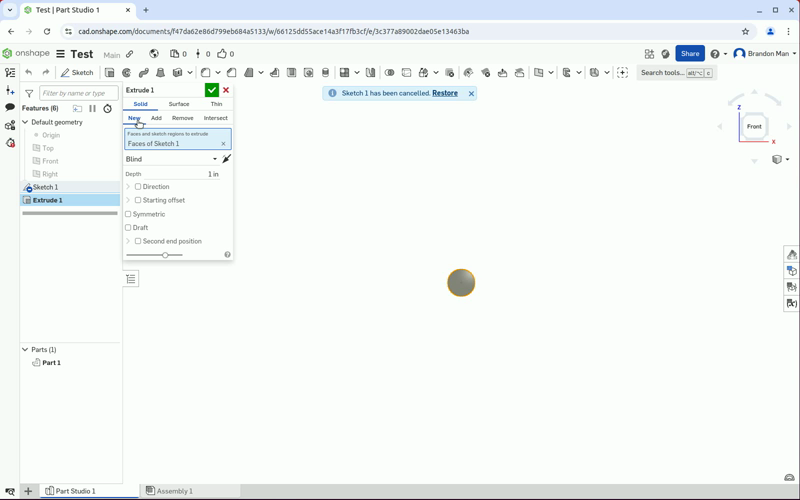
click(137, 120)
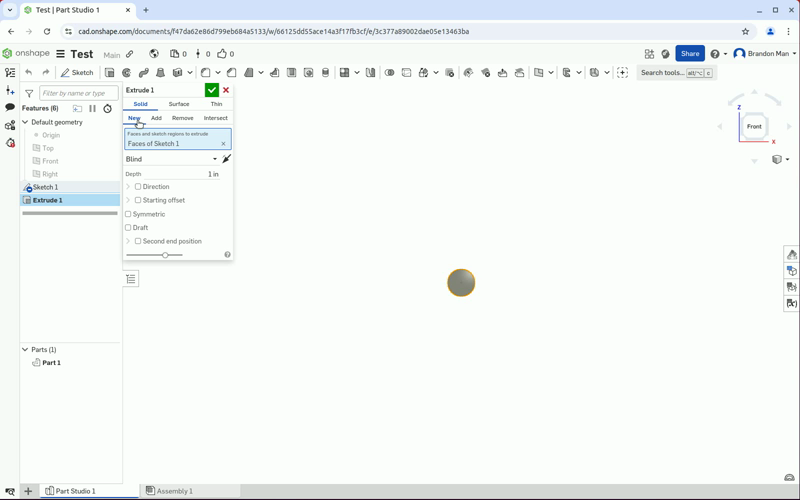
key(tab, 4)
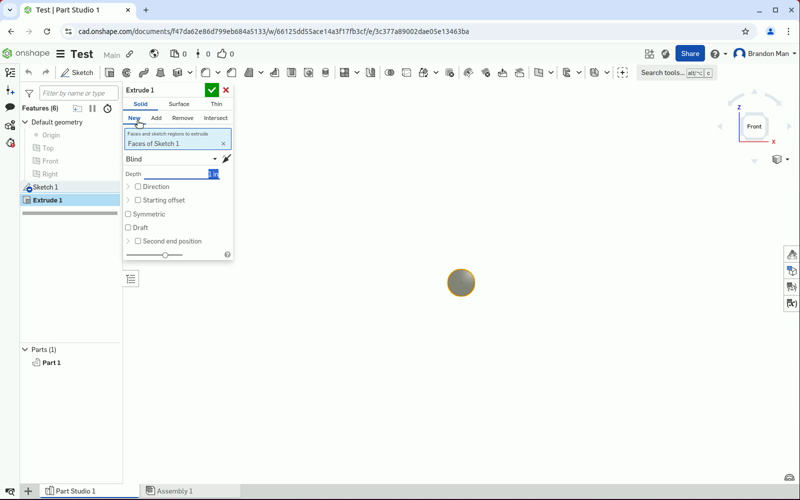
text(23.108)
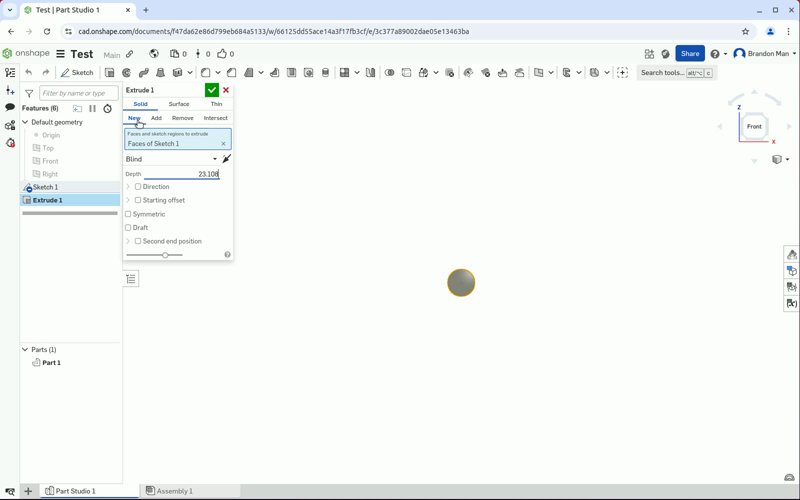
key(enter)
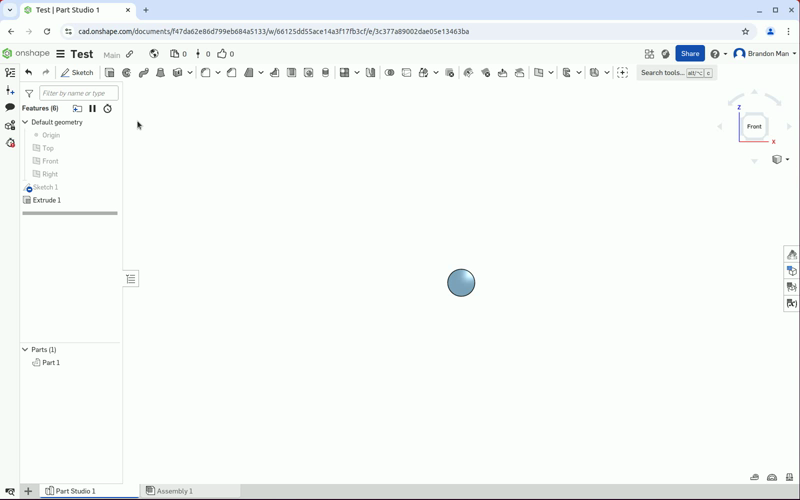
key(shift+h)
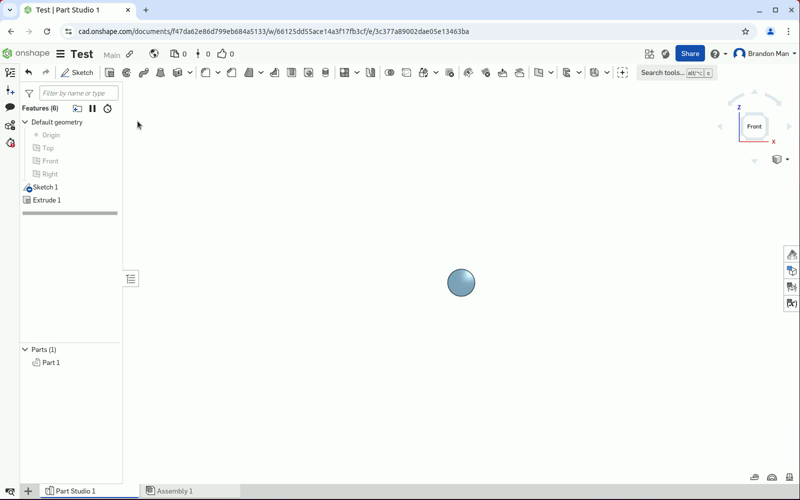
key(shift+h)
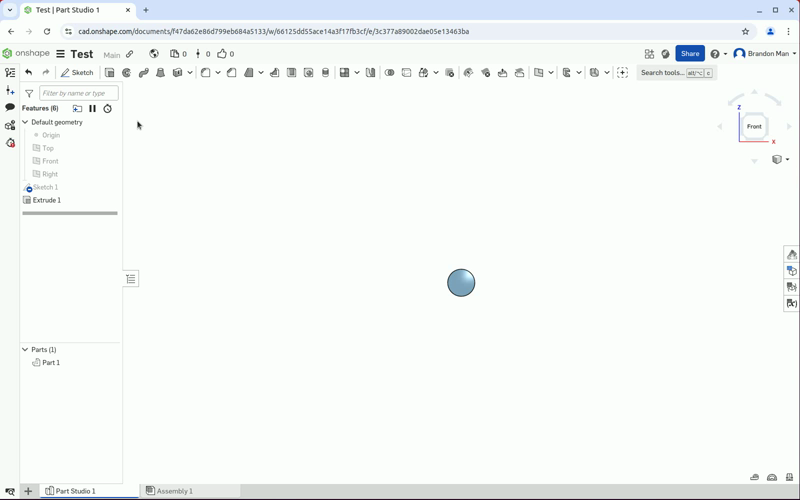
mouse_move(73, 189)
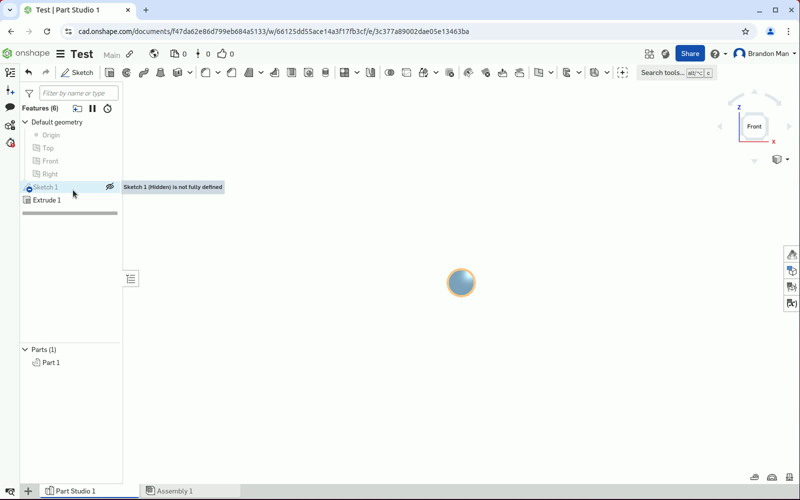
click(73, 189)
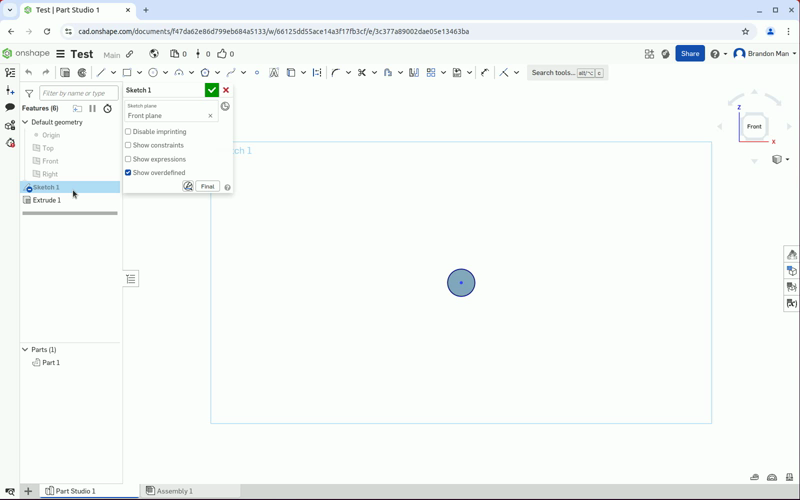
mouse_move(229, 92)
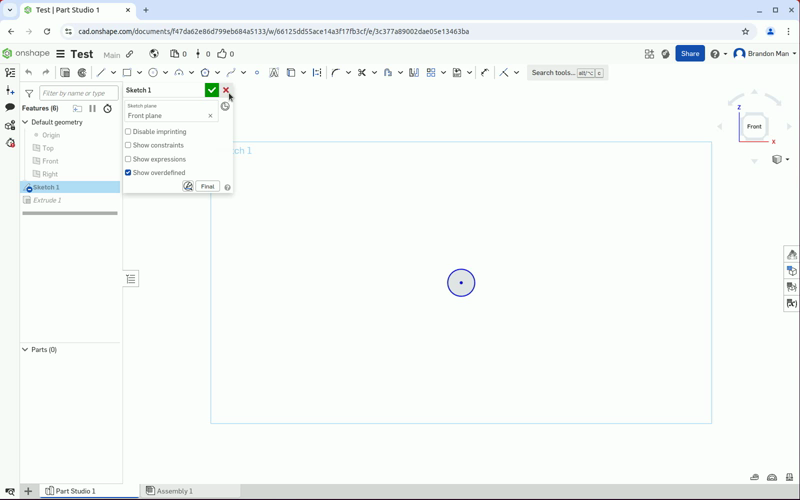
click(229, 92)
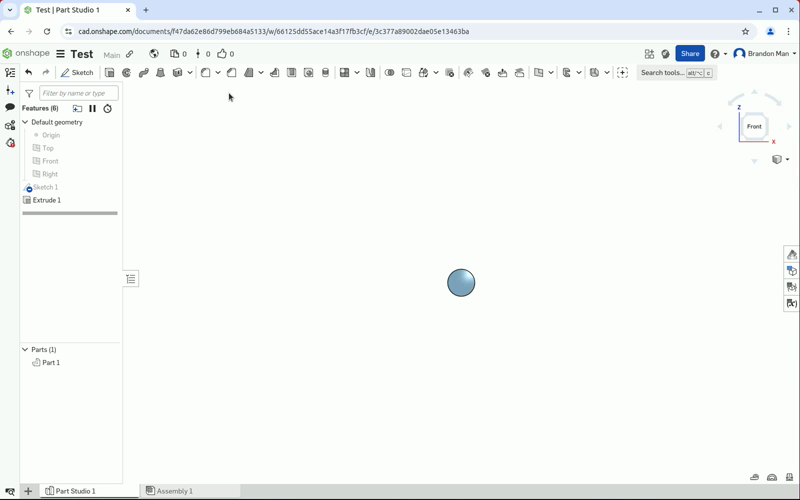
mouse_move(541, 75)
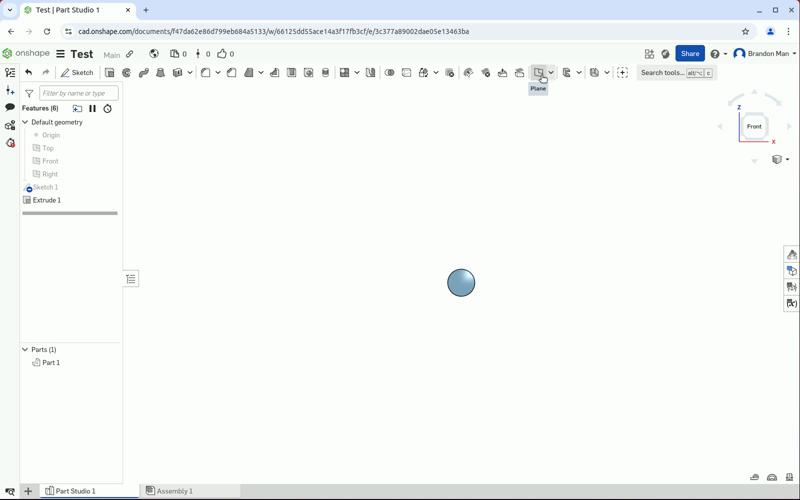
click(541, 75)
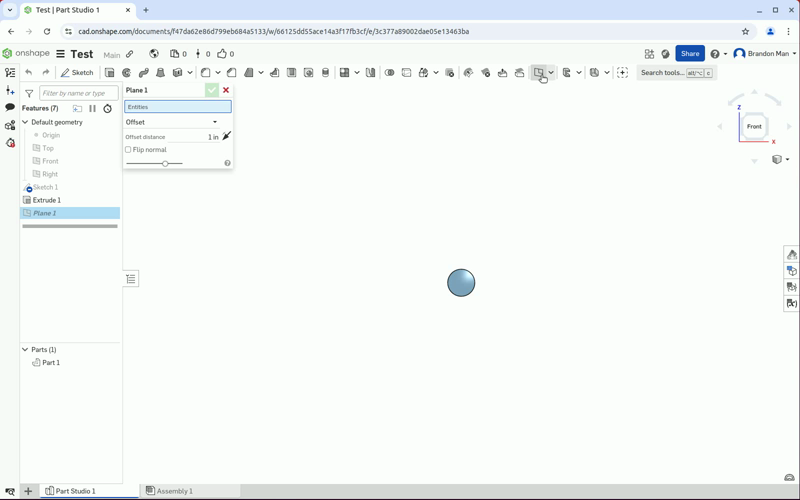
mouse_move(73, 163)
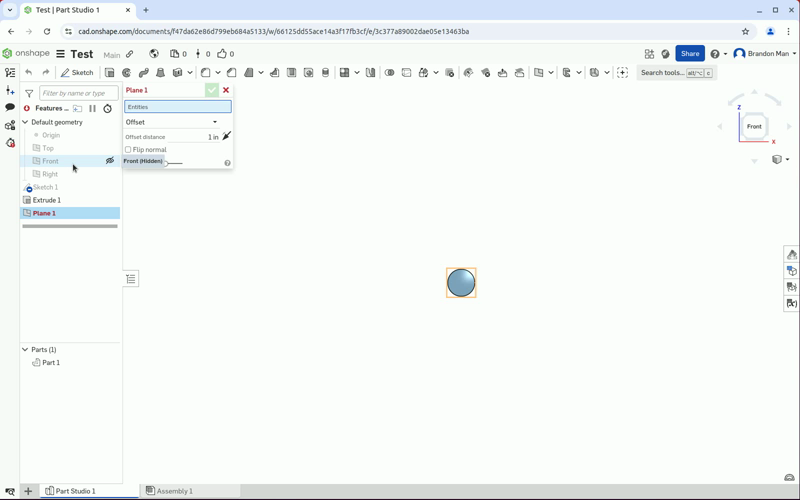
click(73, 163)
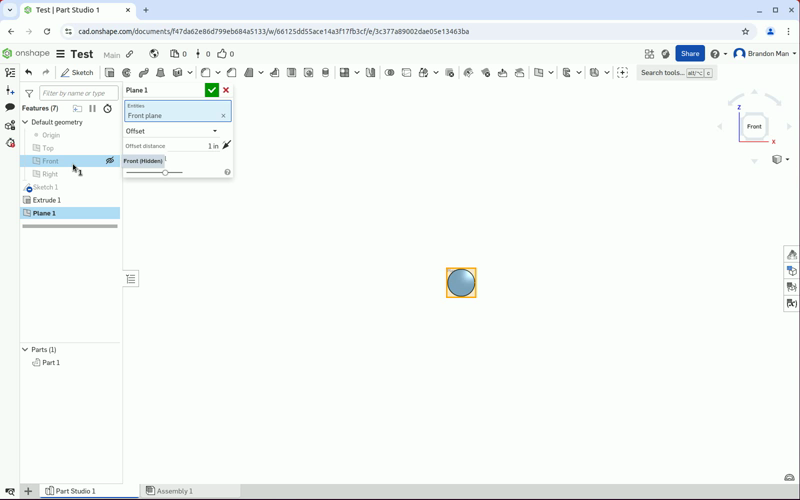
key(tab, 2)
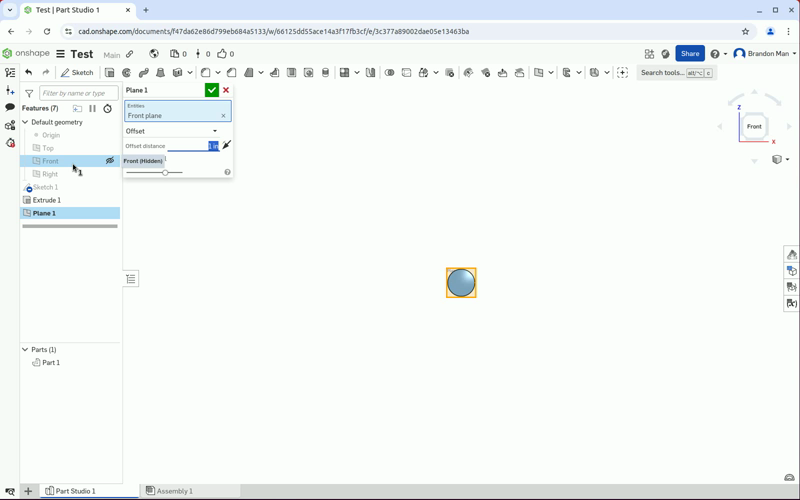
text(23.108)
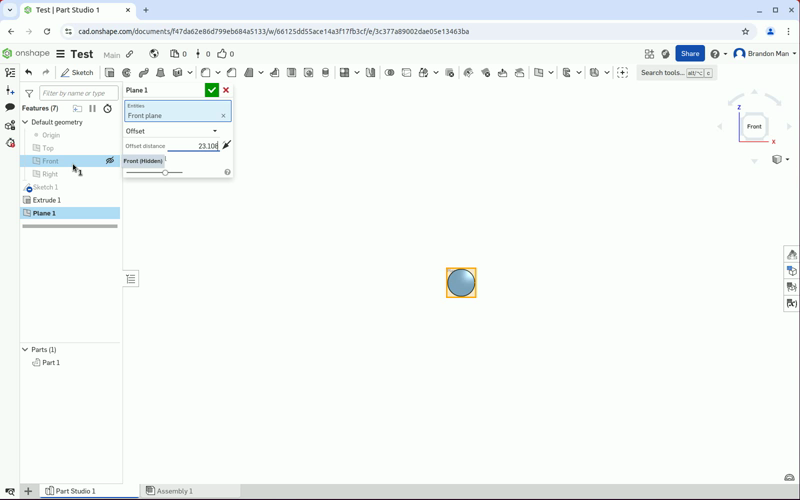
key(enter, 2)
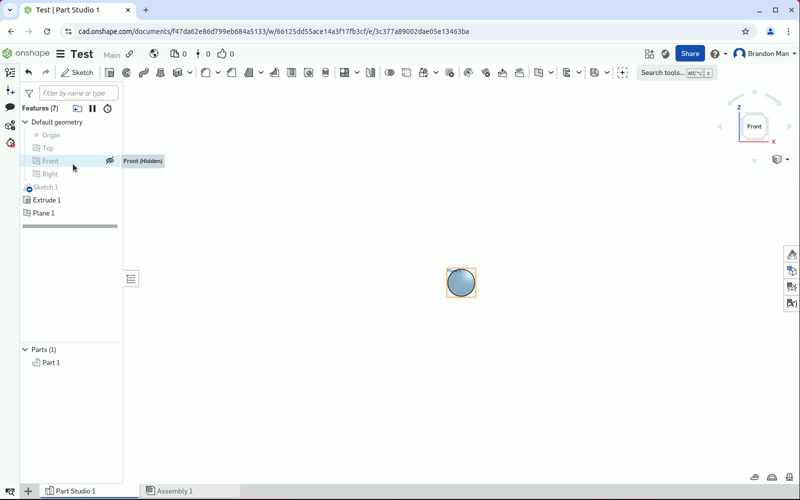
key(shift+s)
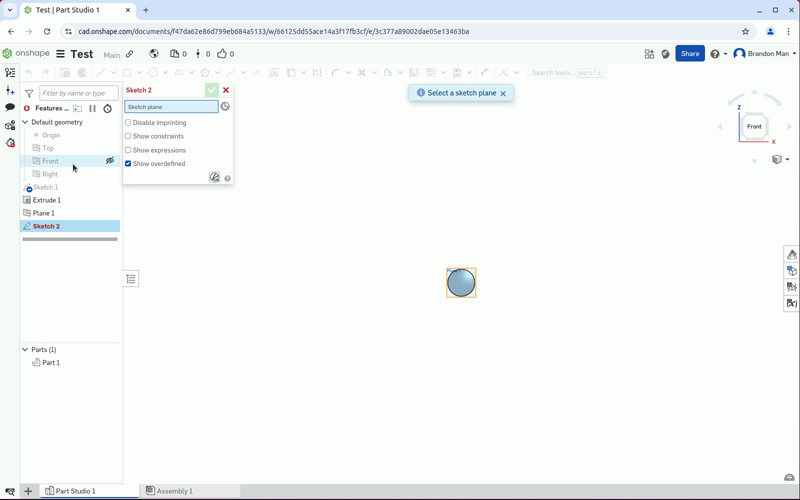
mouse_move(73, 215)
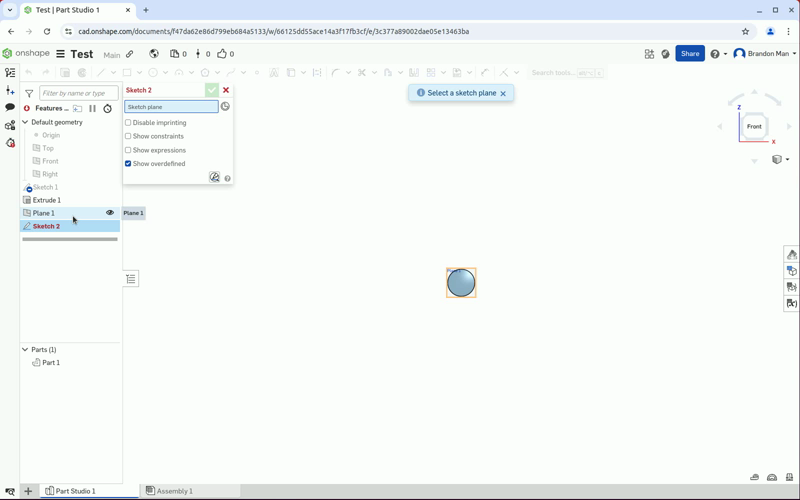
click(73, 215)
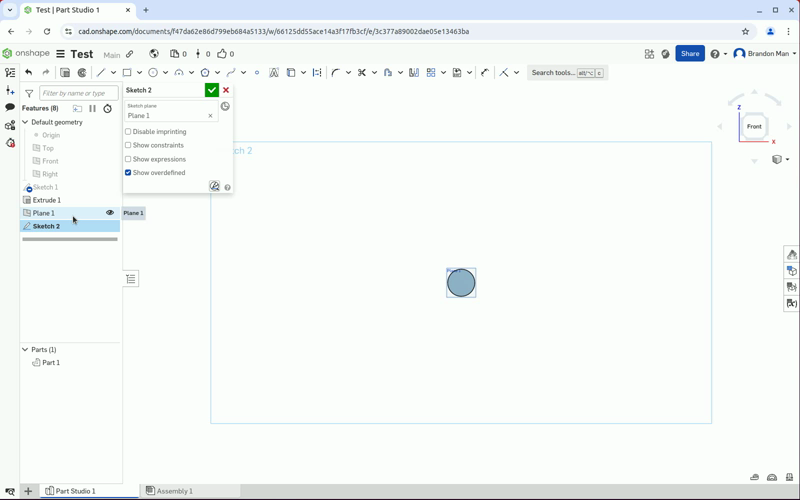
mouse_move(73, 352)
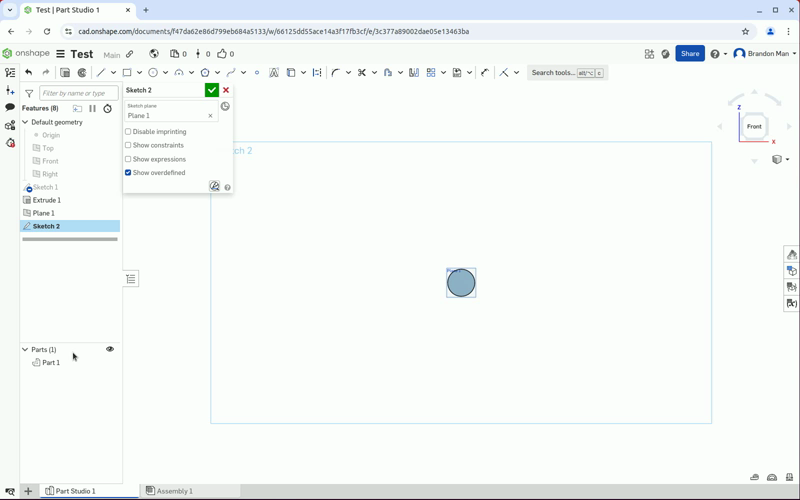
key(y)
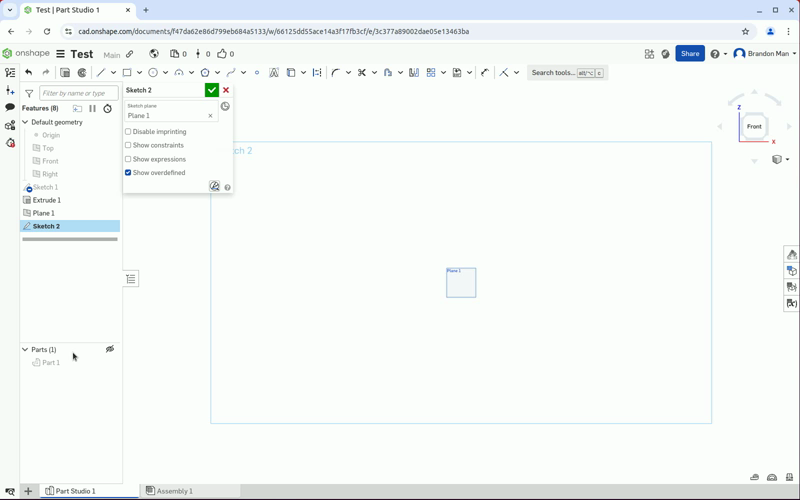
key(l)
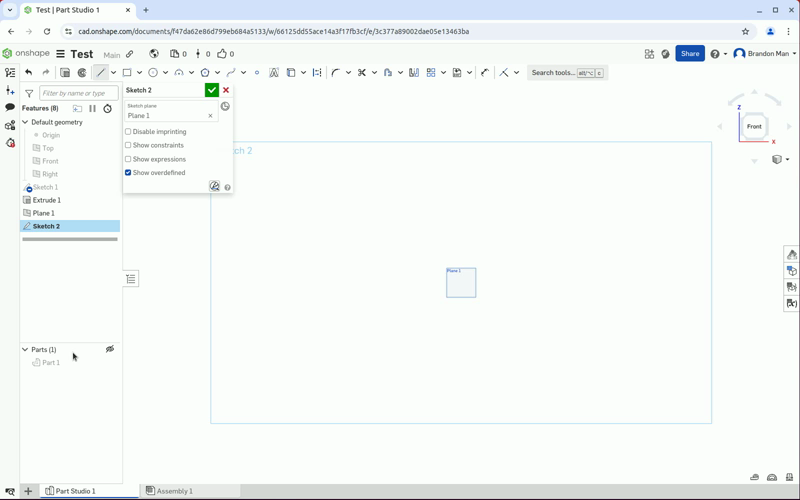
key_down(shift)
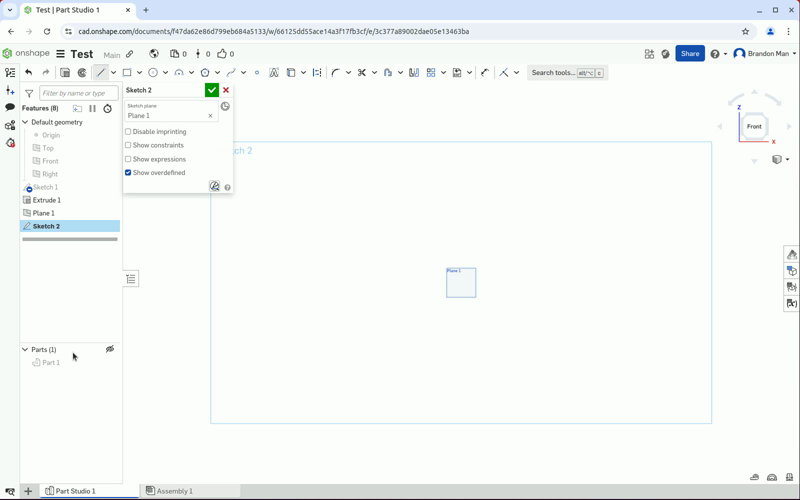
mouse_move(452, 273)
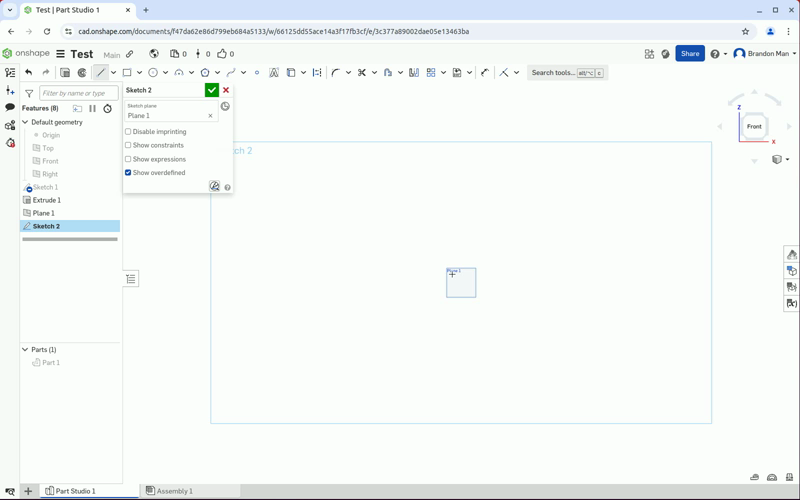
click(452, 273)
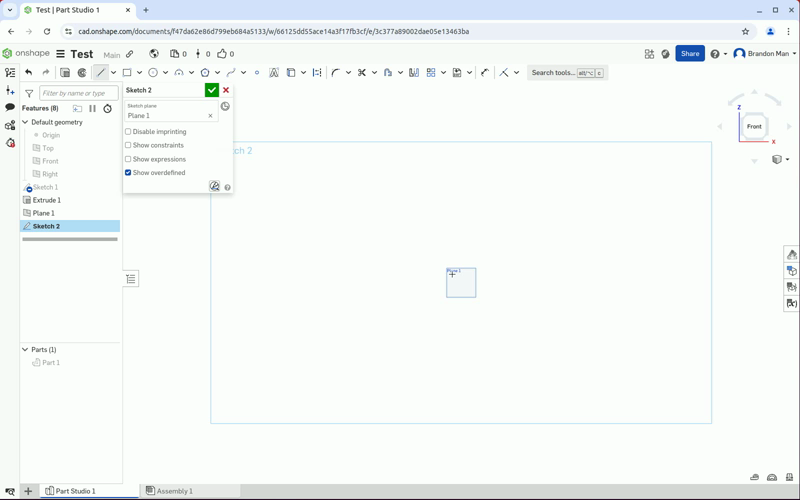
key_up(shift)
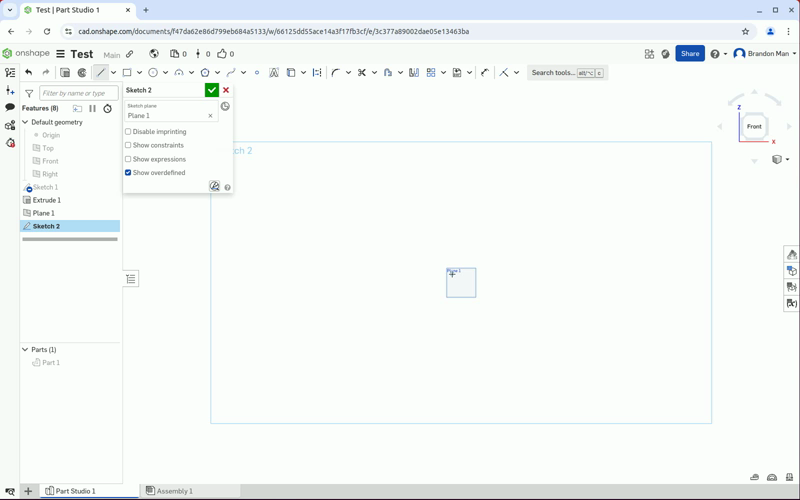
key_down(shift)
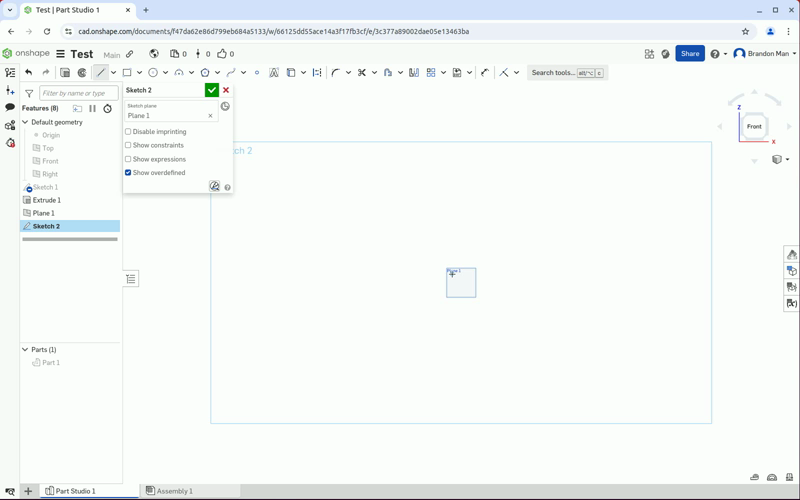
mouse_move(482, 273)
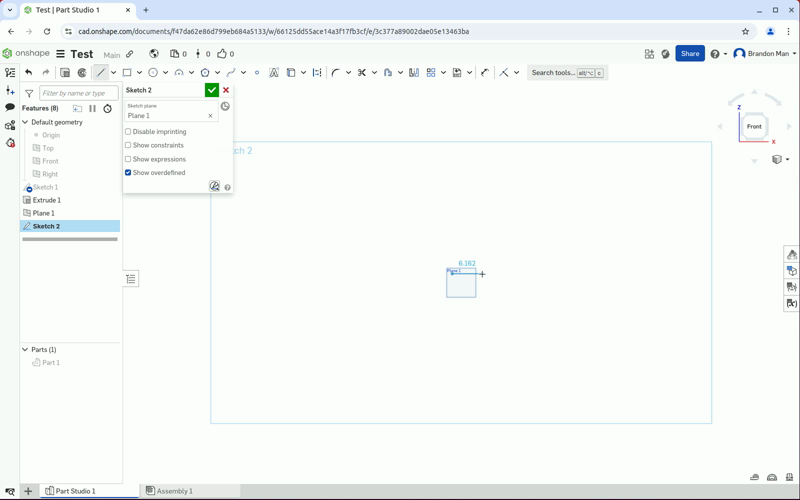
mouse_move(470, 273)
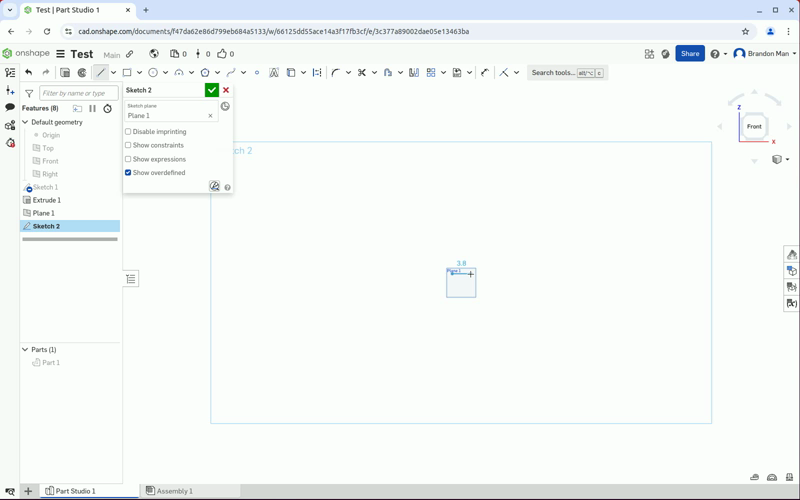
click(470, 273)
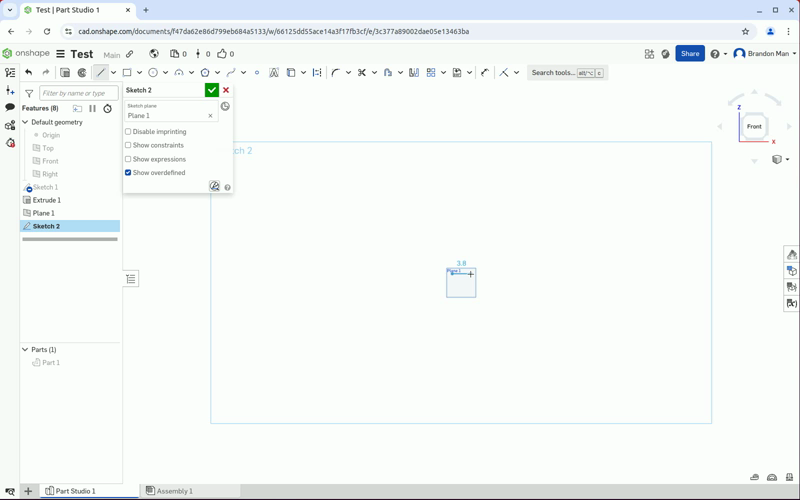
key_up(shift)
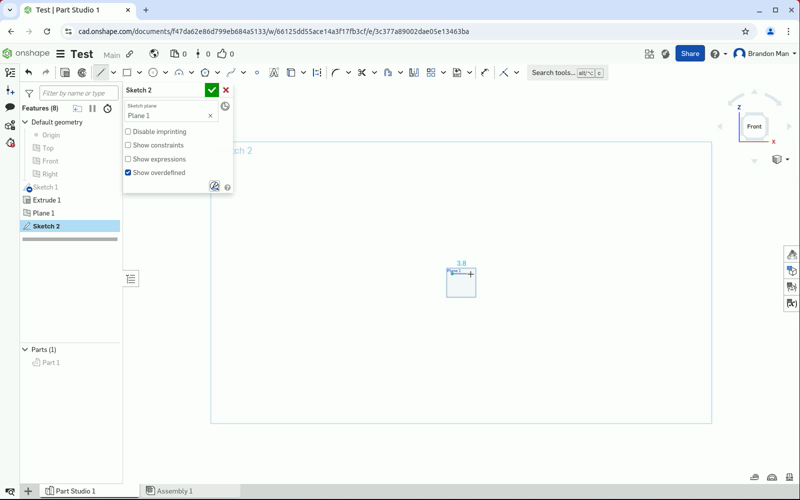
key(esc)
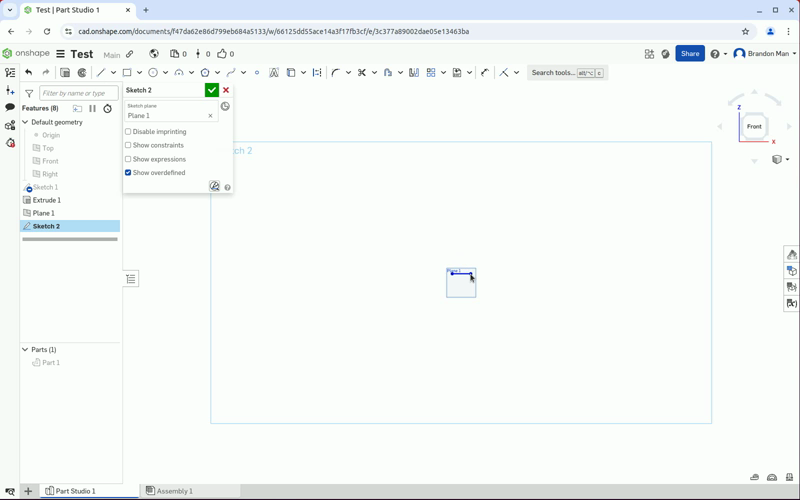
key(a)
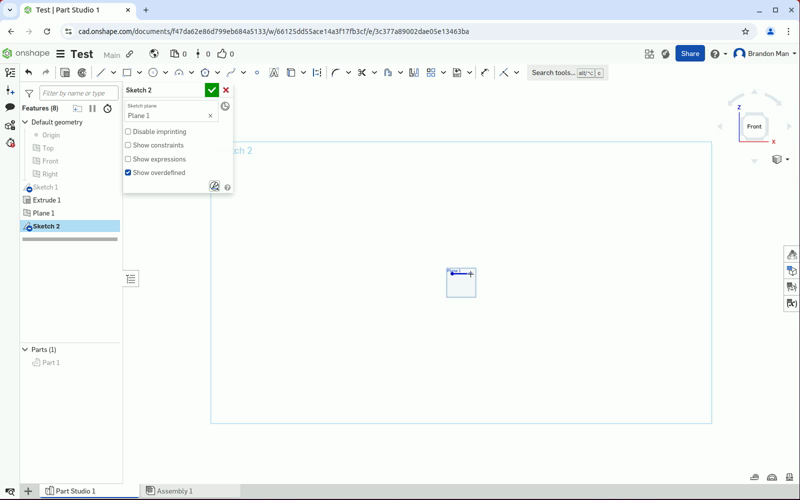
mouse_move(470, 273)
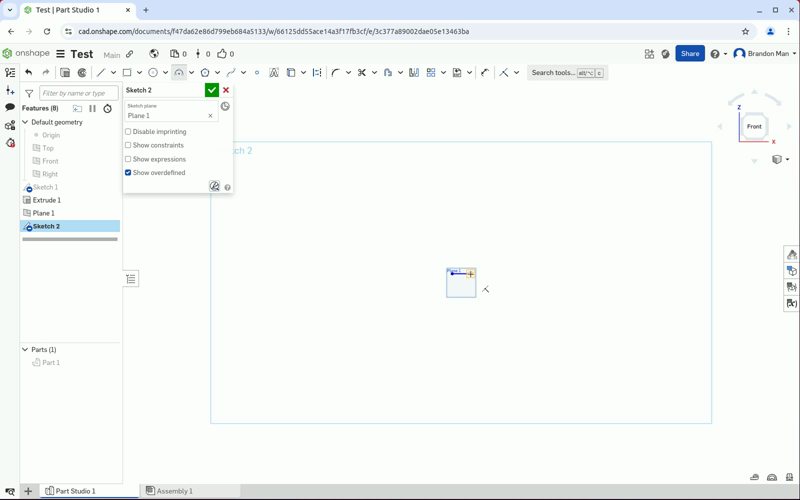
click(470, 273)
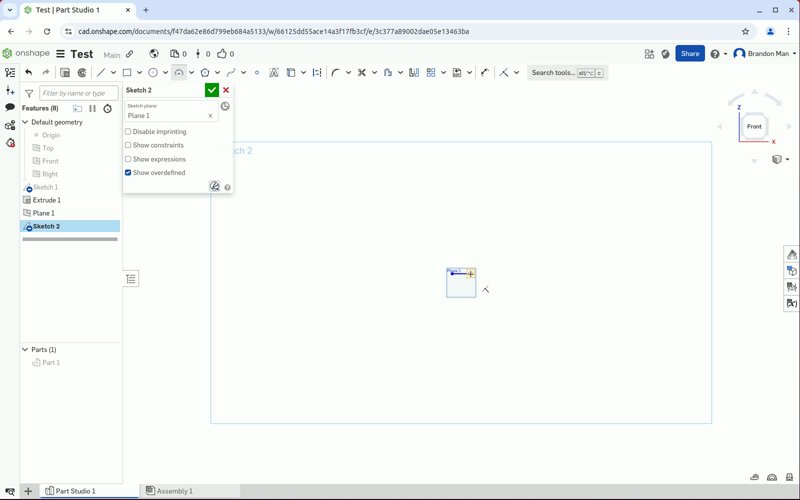
mouse_move(452, 273)
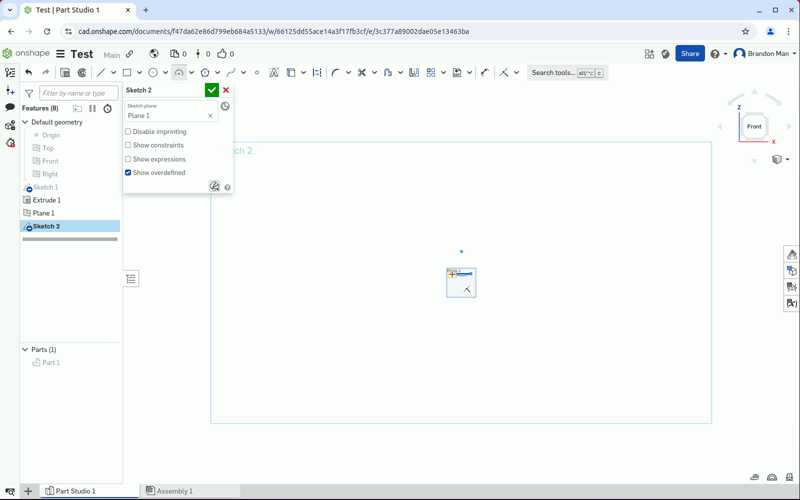
click(452, 273)
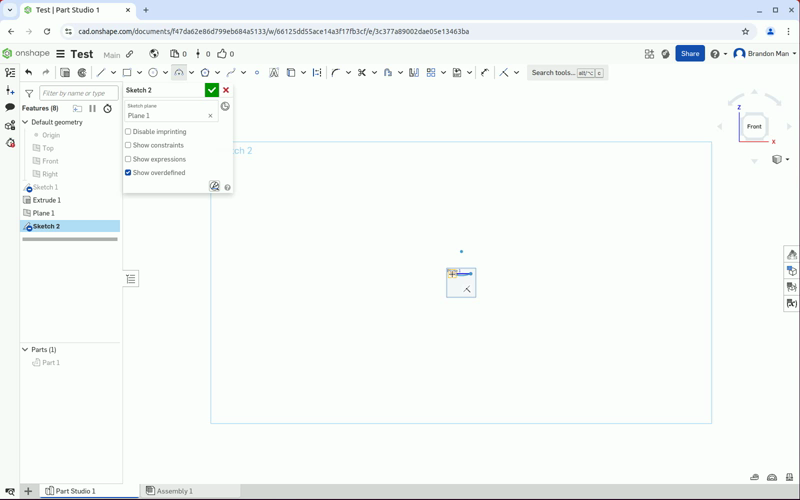
key_down(shift)
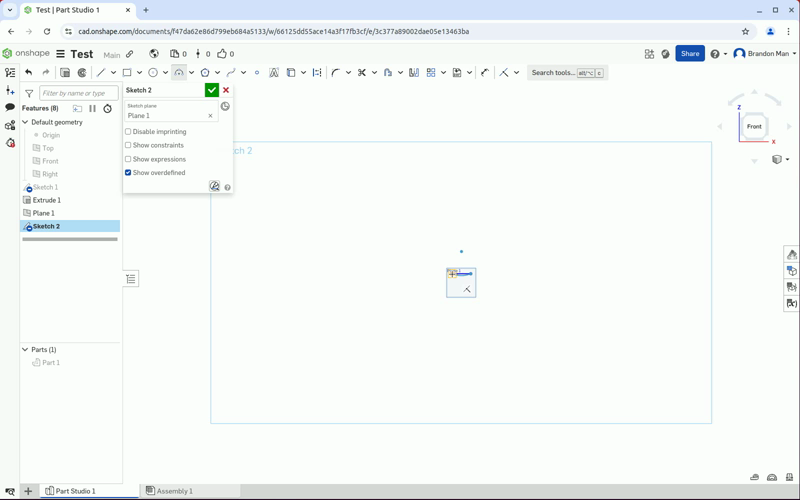
mouse_move(461, 270)
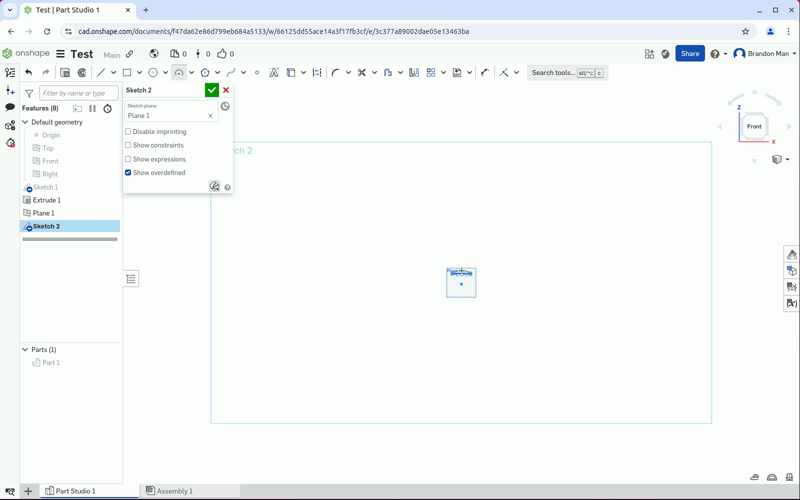
click(461, 270)
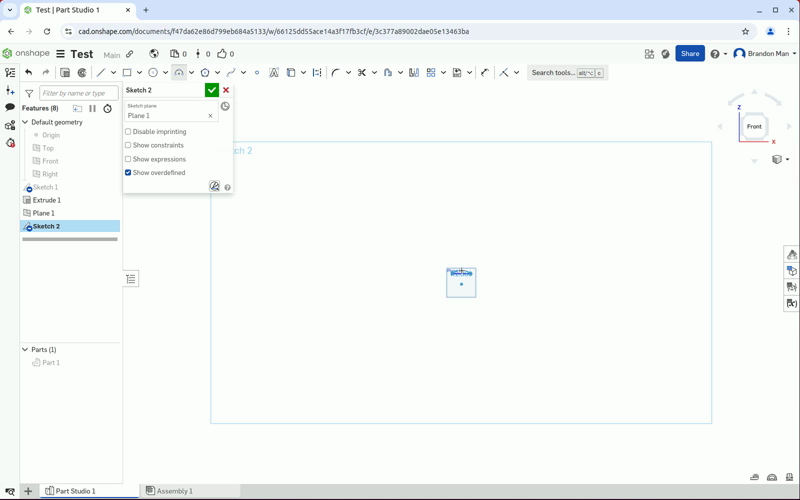
key_up(shift)
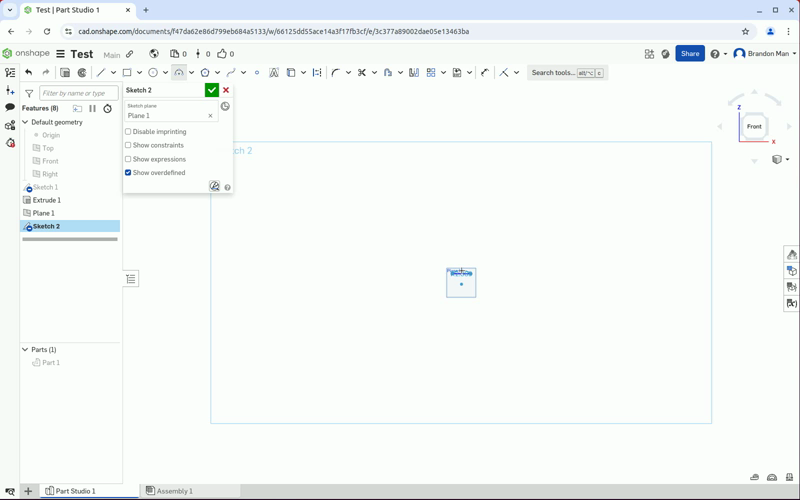
key(esc)
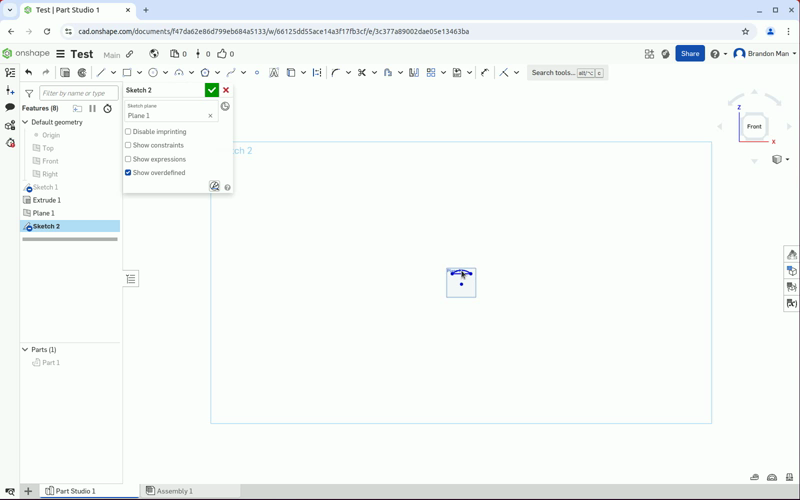
mouse_move(465, 270)
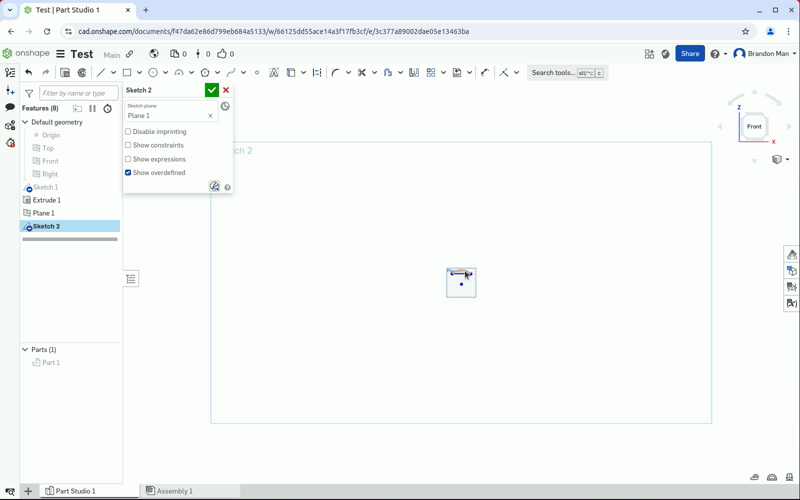
scroll(6)
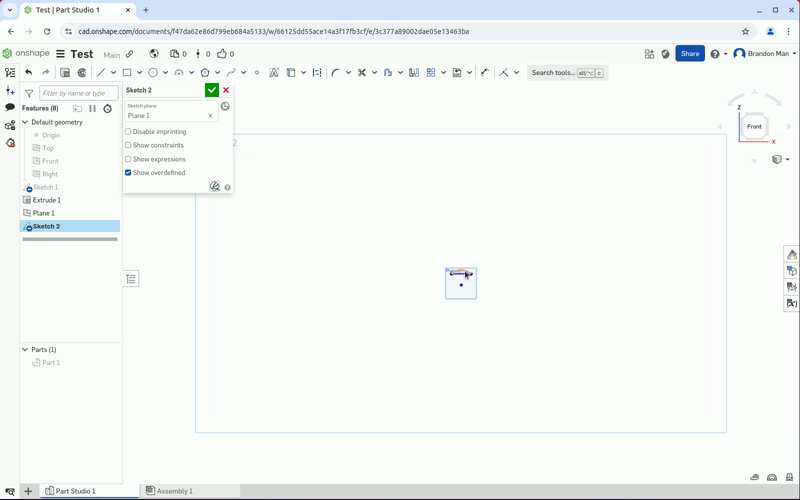
scroll(6)
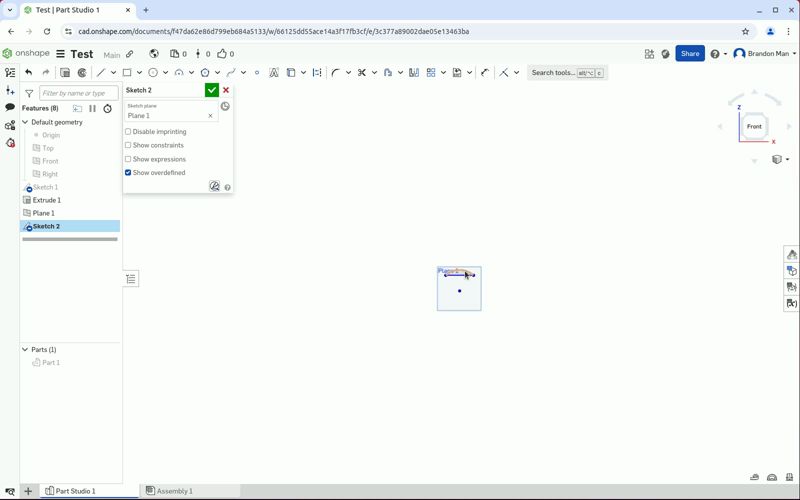
scroll(6)
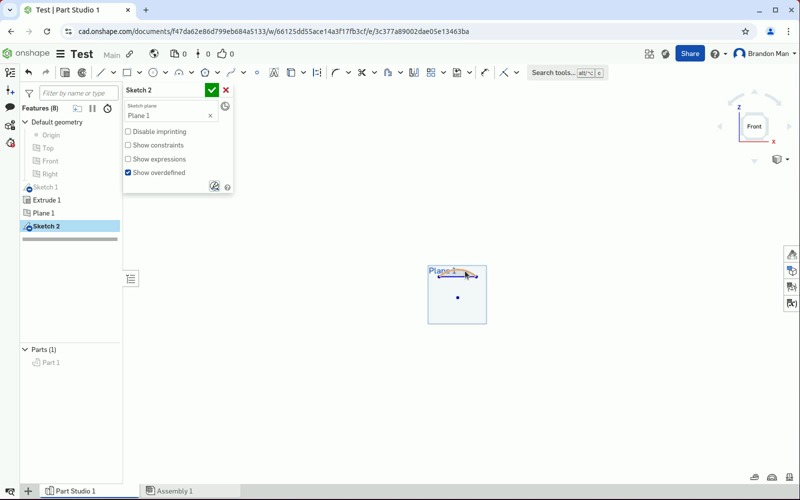
scroll(6)
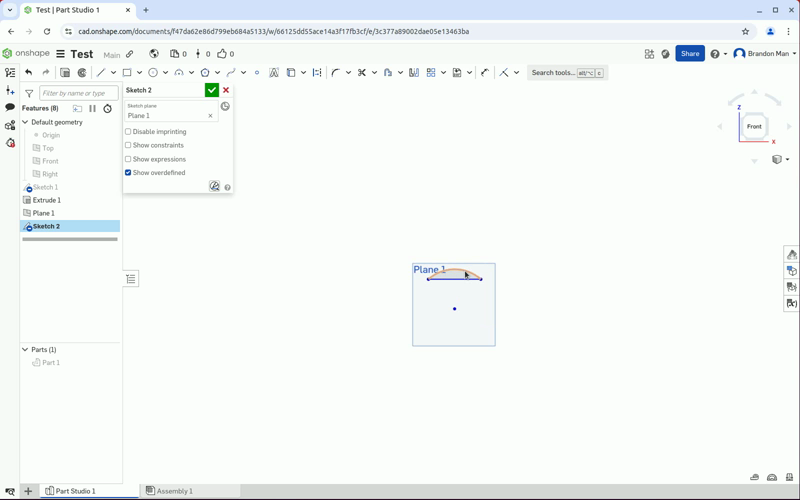
scroll(6)
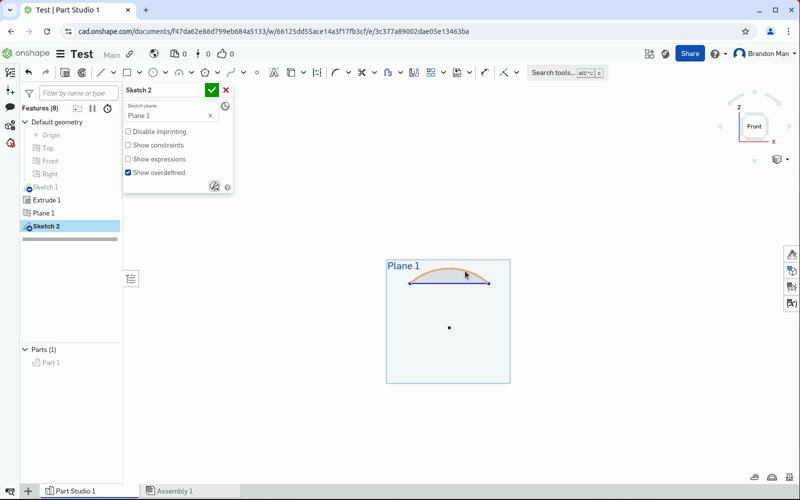
scroll(6)
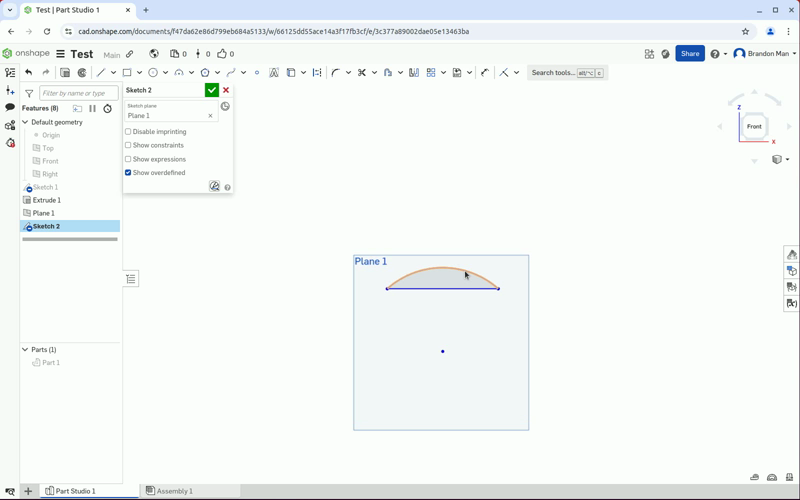
scroll(6)
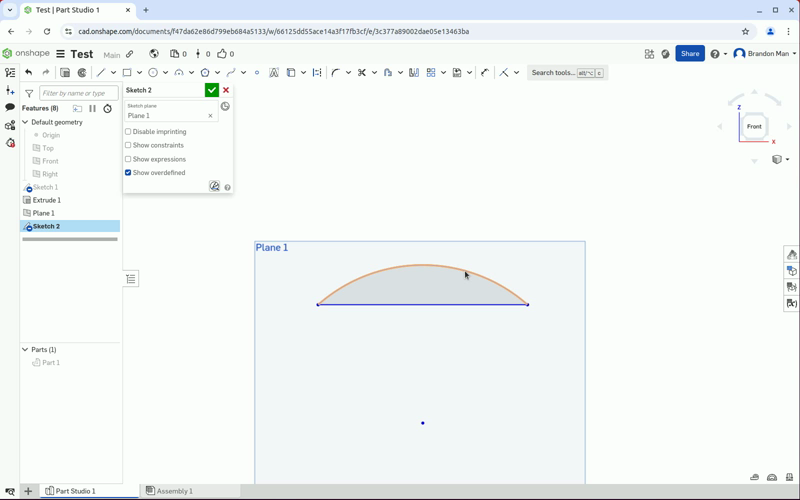
click(465, 270)
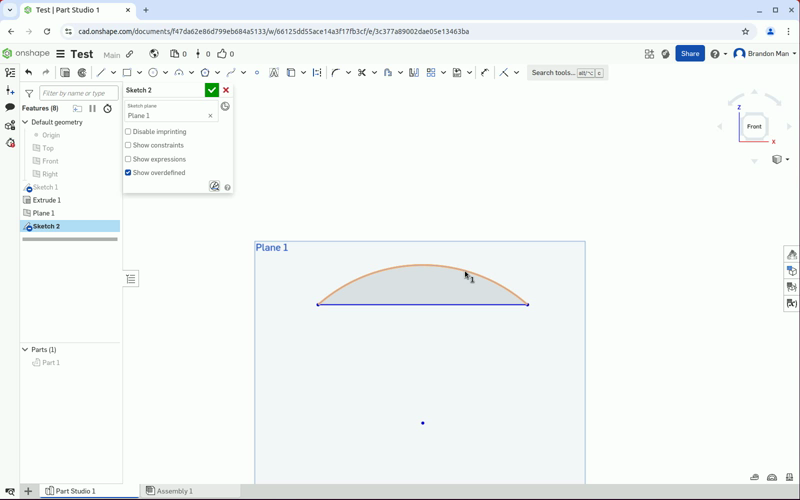
scroll(-6)
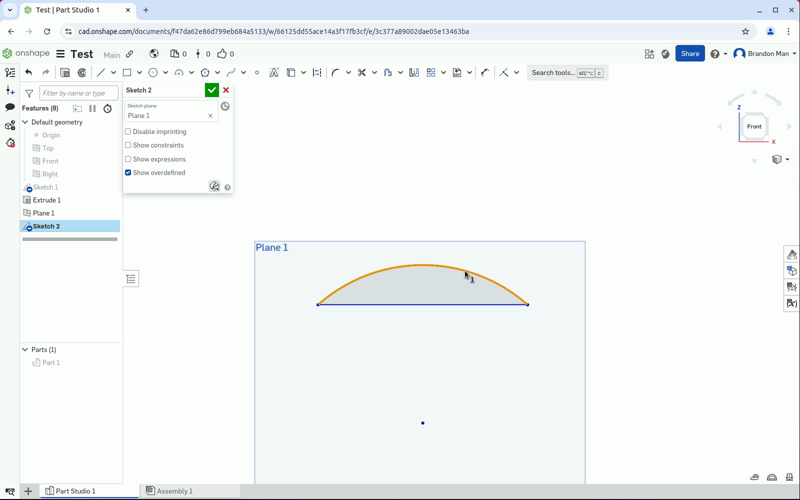
scroll(-6)
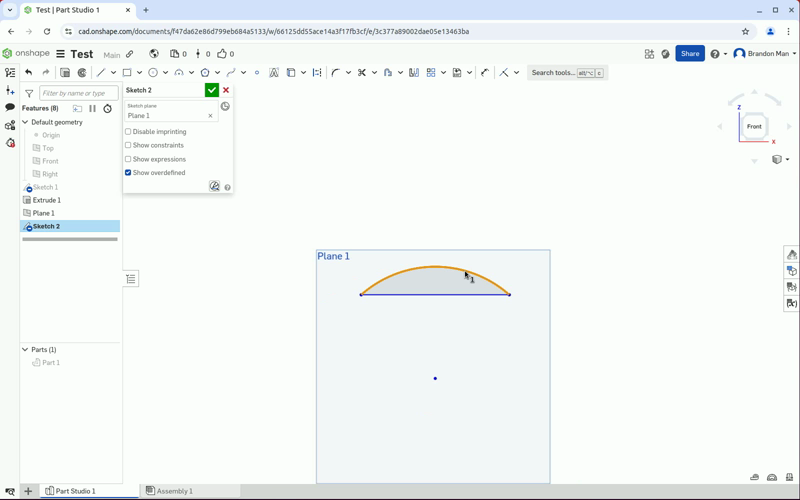
scroll(-6)
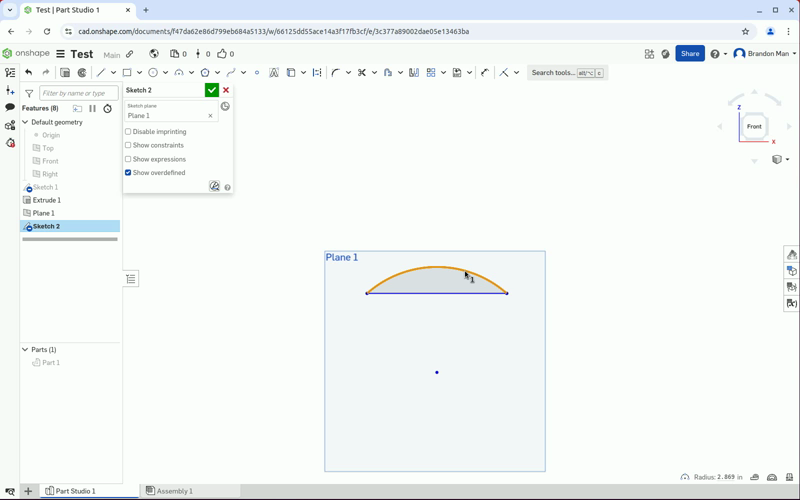
scroll(-6)
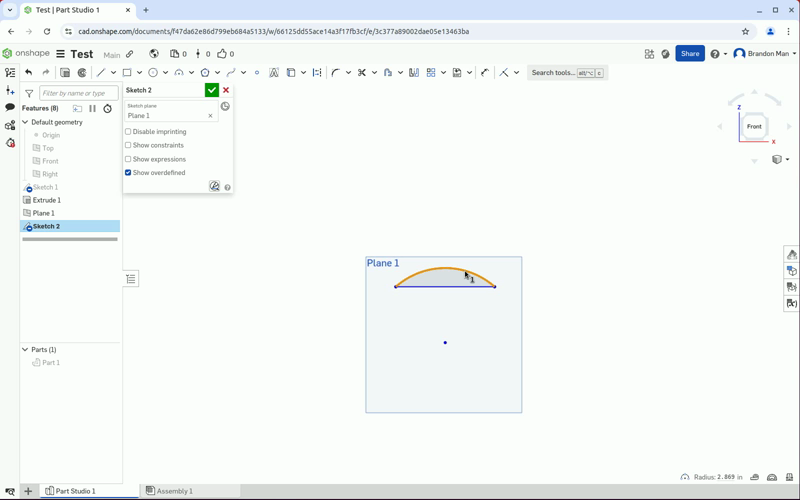
scroll(-6)
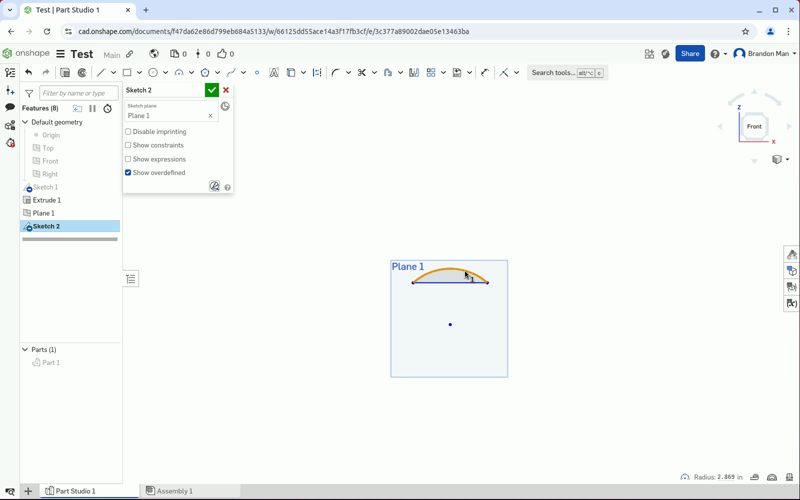
scroll(-6)
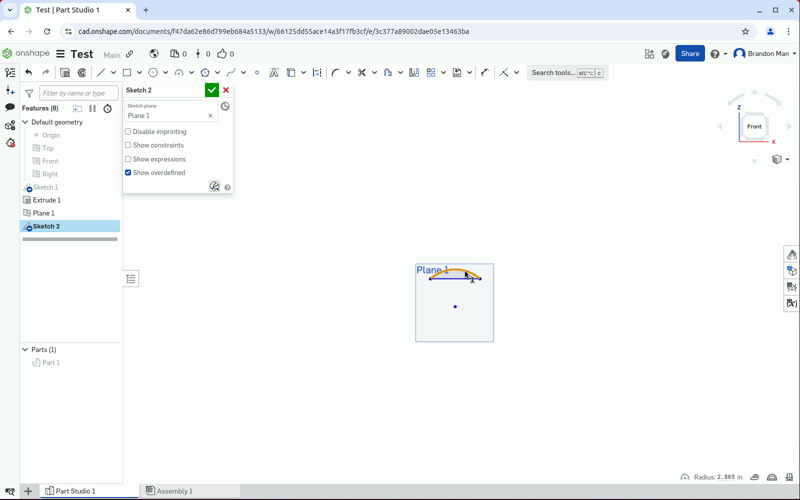
scroll(-6)
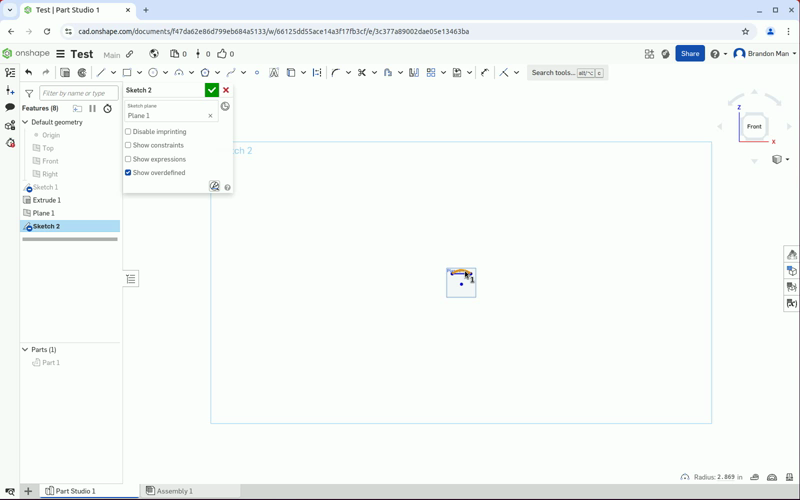
mouse_move(73, 352)
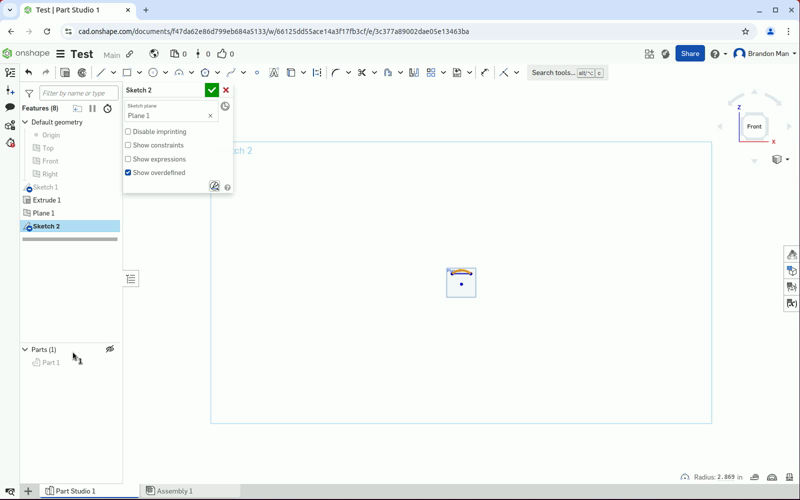
key(shift+y)
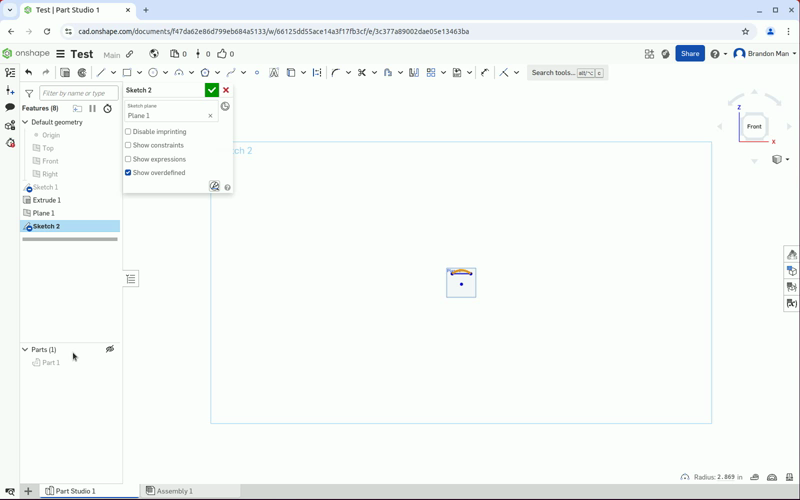
key(shift+e)
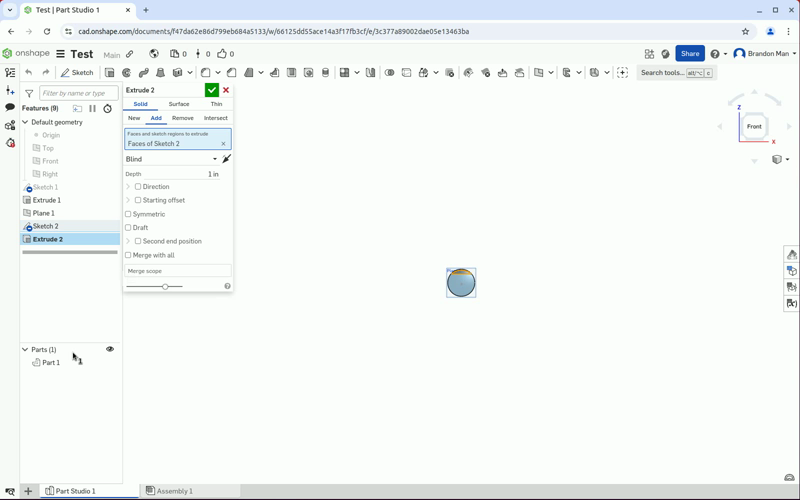
mouse_move(143, 106)
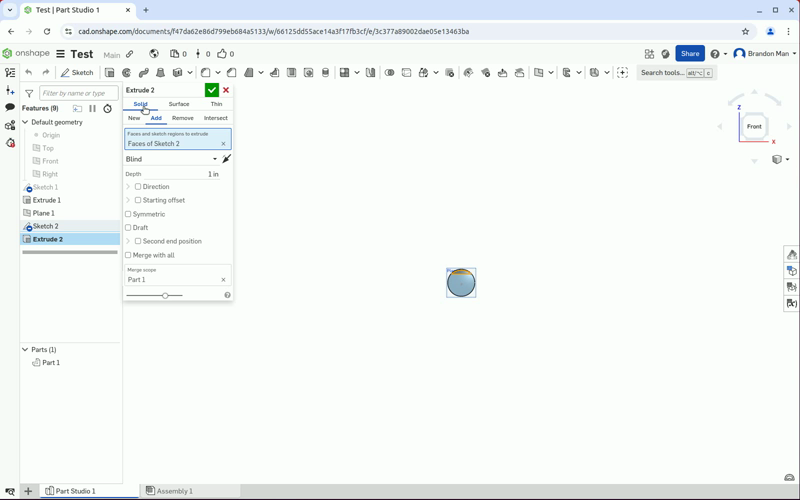
click(143, 106)
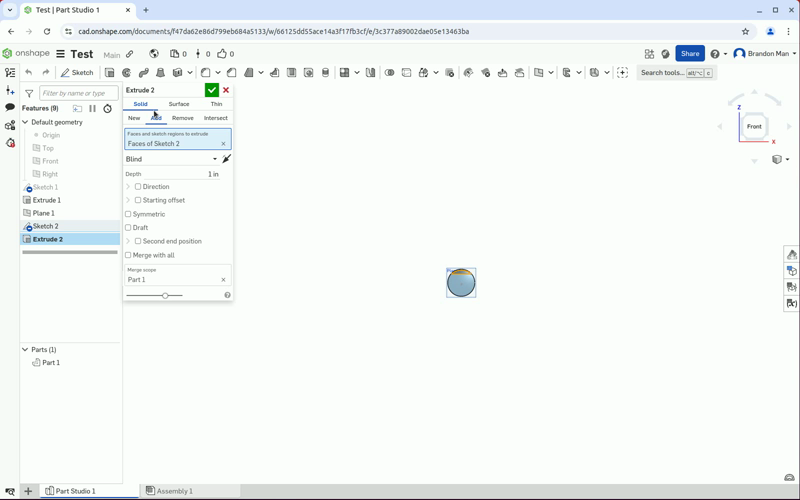
mouse_move(186, 120)
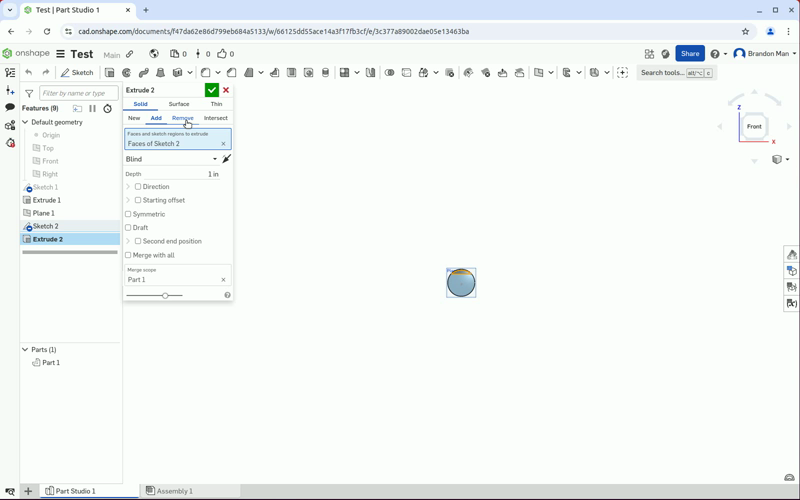
click(186, 120)
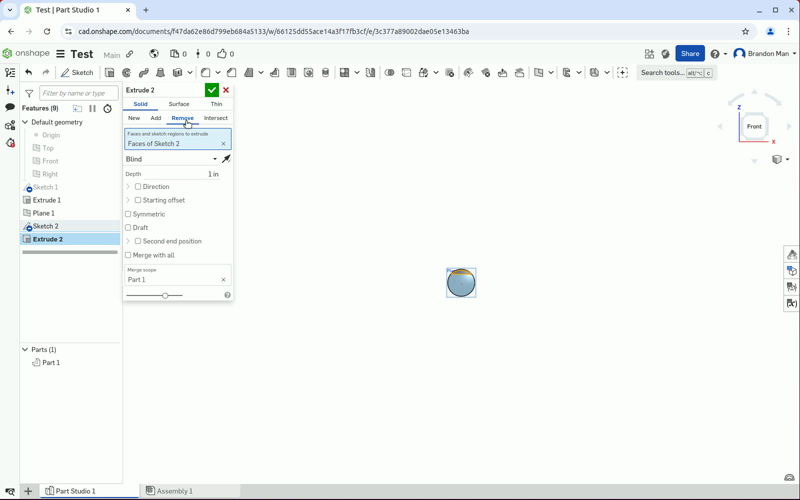
key(tab, 4)
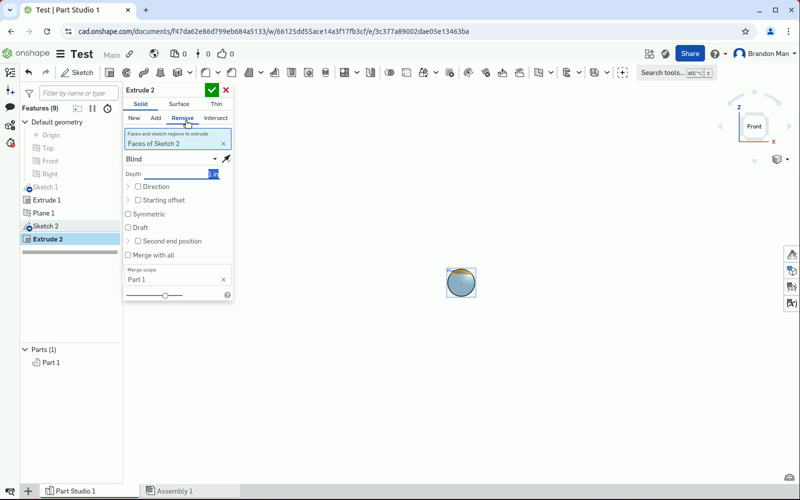
text(10.591)
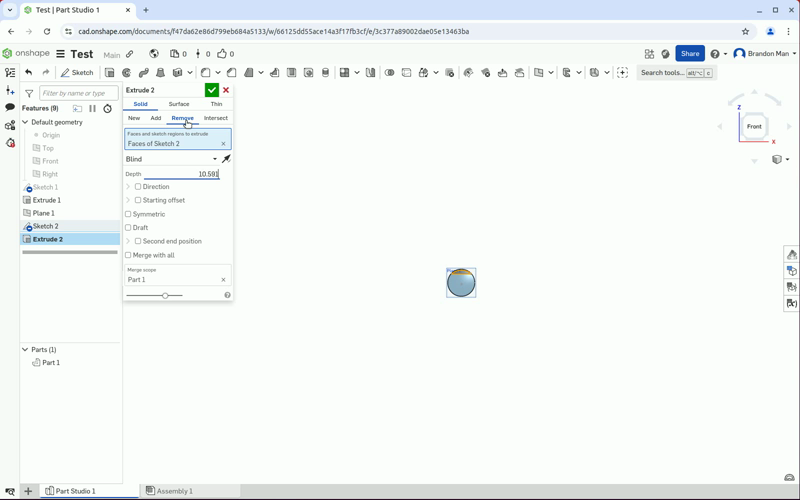
key(tab, 6)
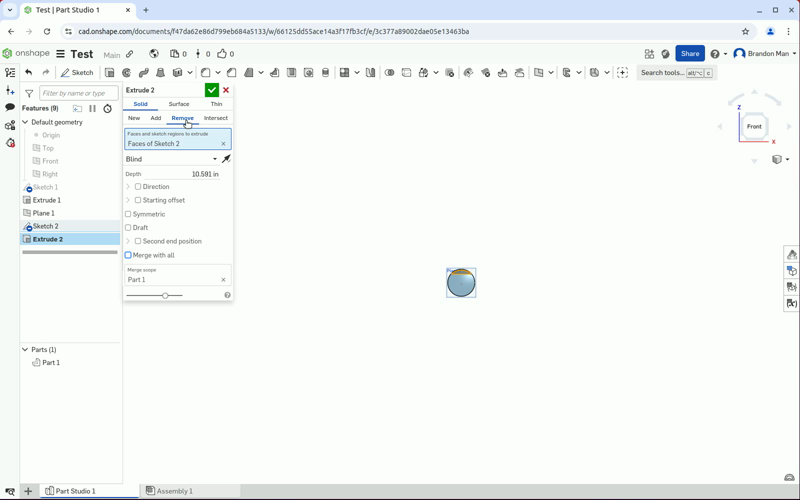
key(space)
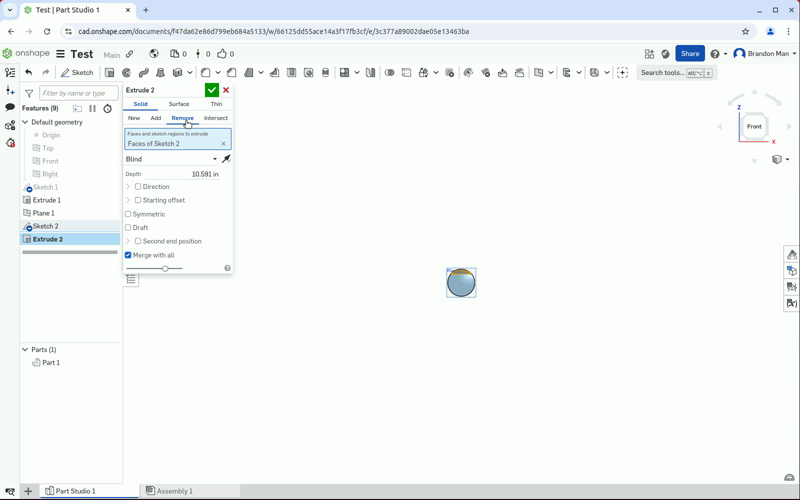
key(enter)
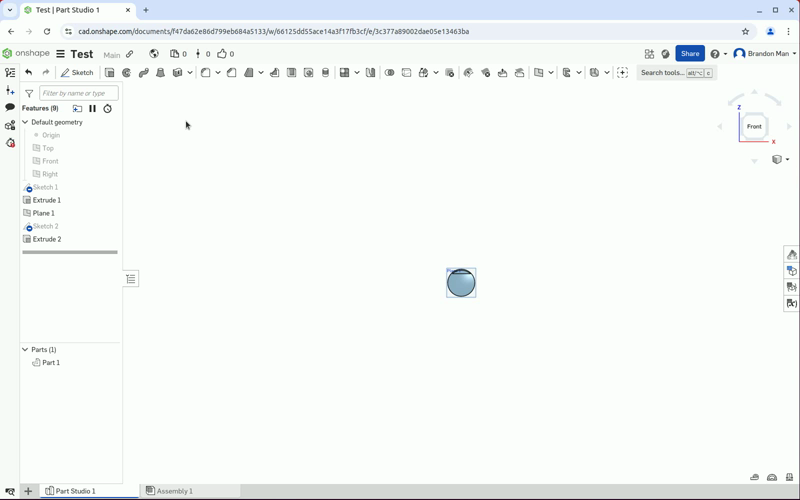
key(shift+h)
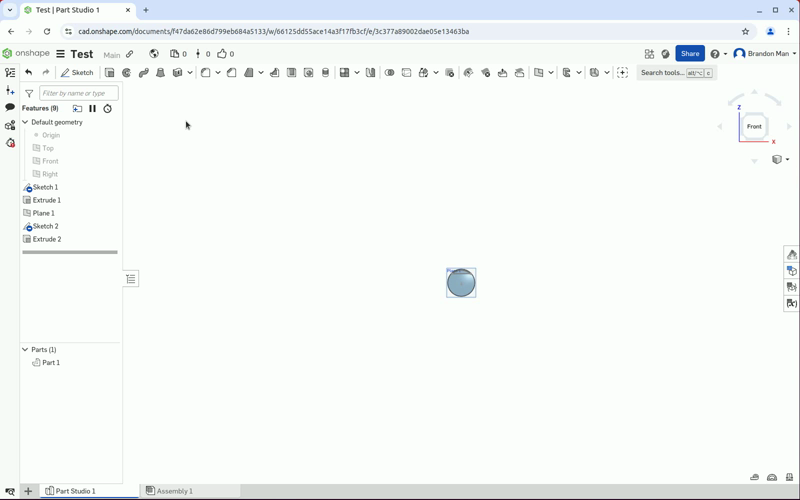
key(shift+h)
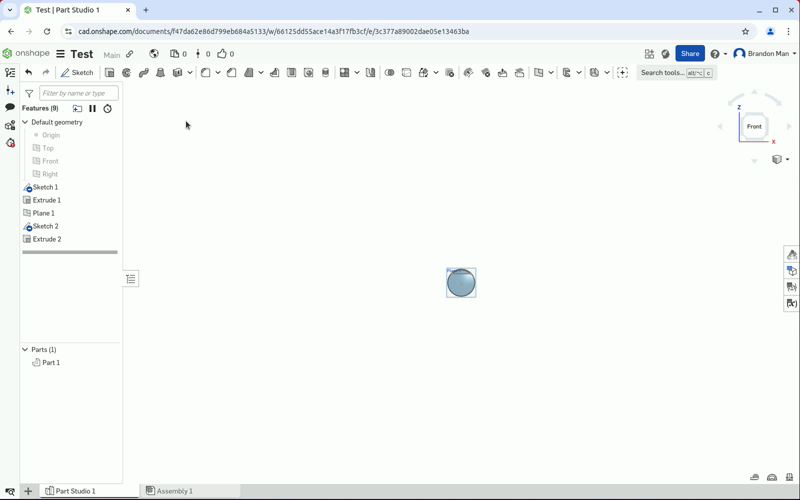
key(shift+7)
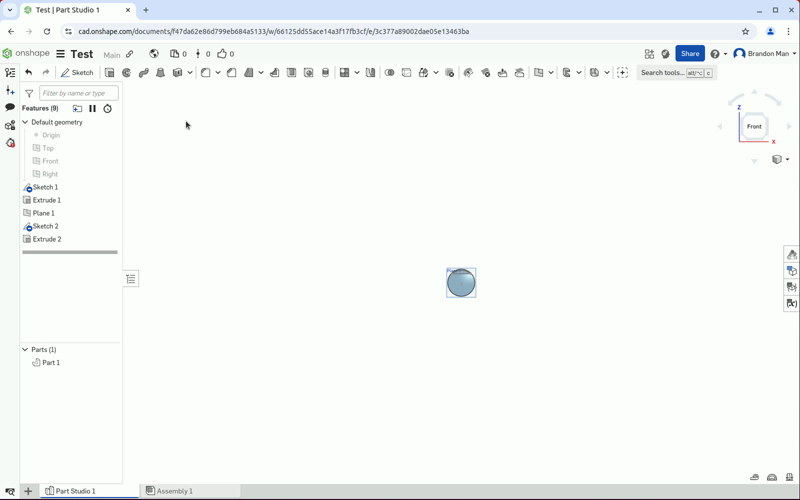
key(left, 2)
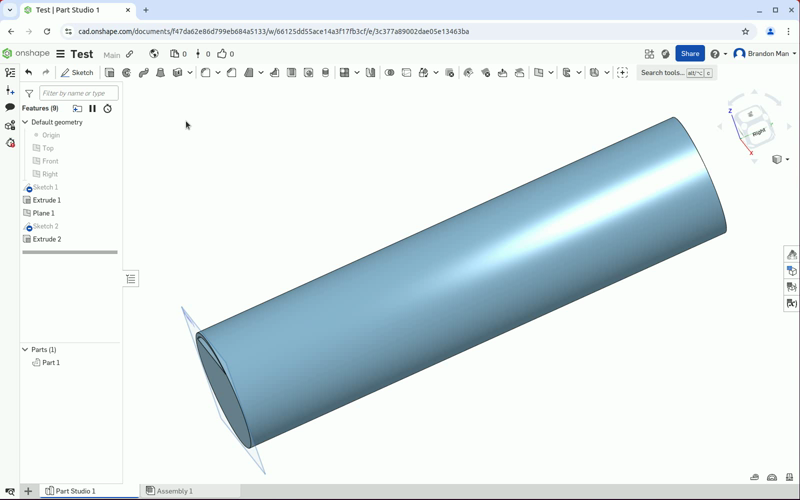
key(down, 2)
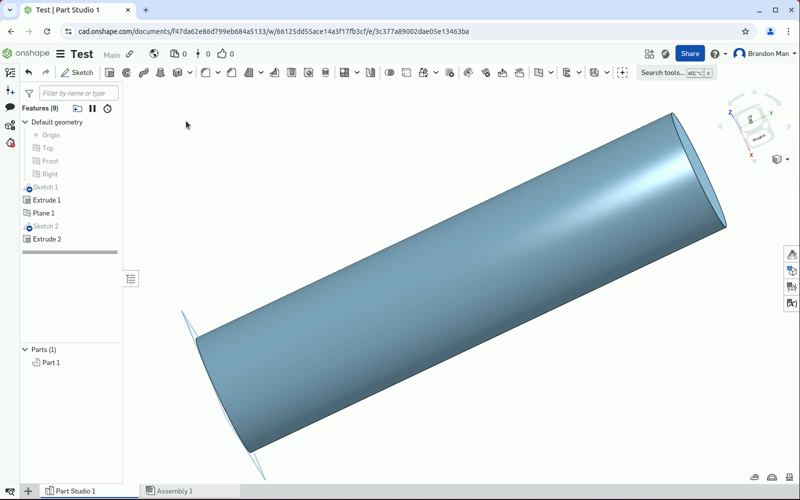
key(up, 2)
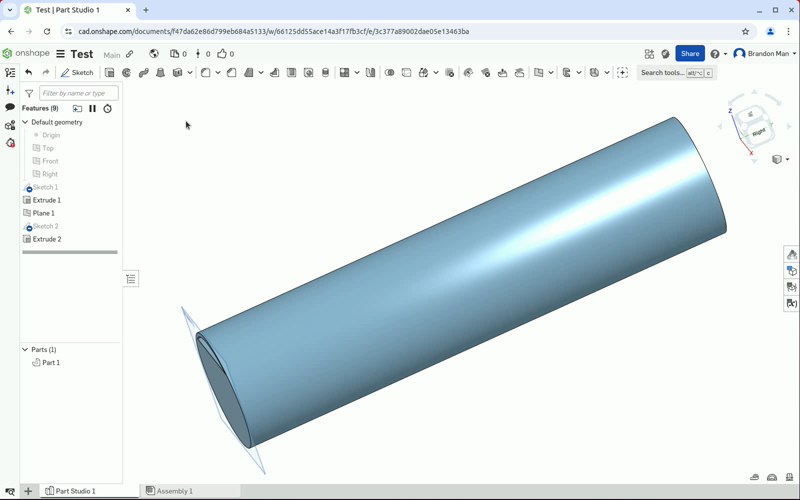
key(right, 2)
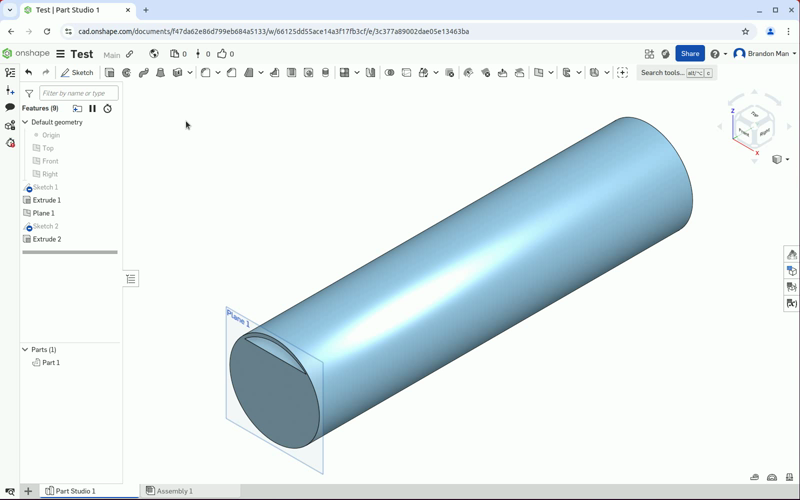
mouse_move(73, 189)
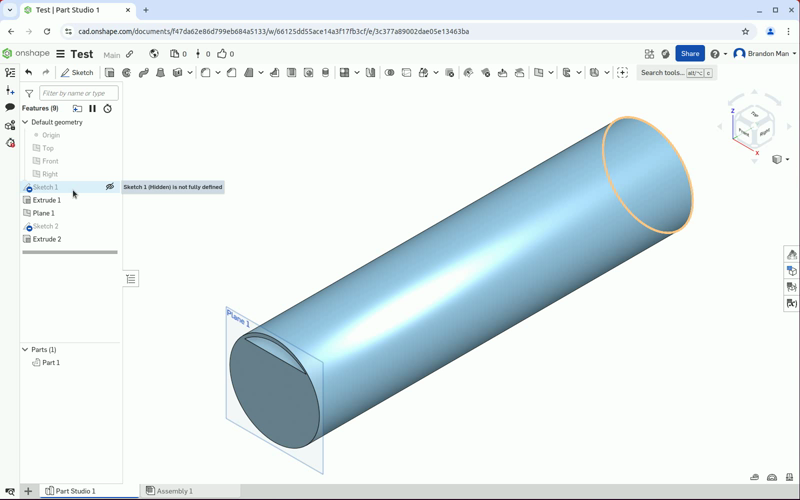
click(73, 189)